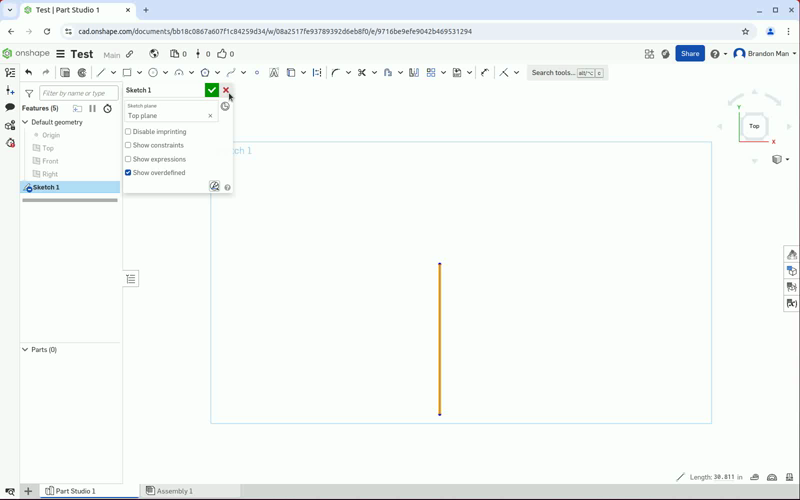
key(shift+h)
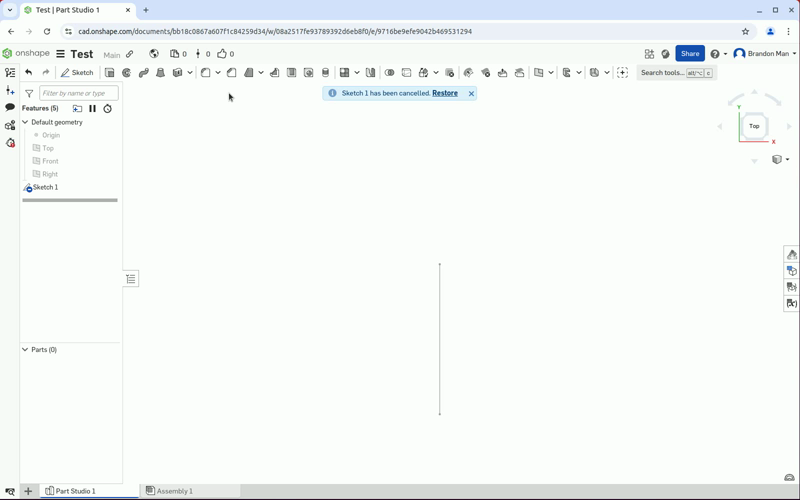
mouse_move(73, 352)
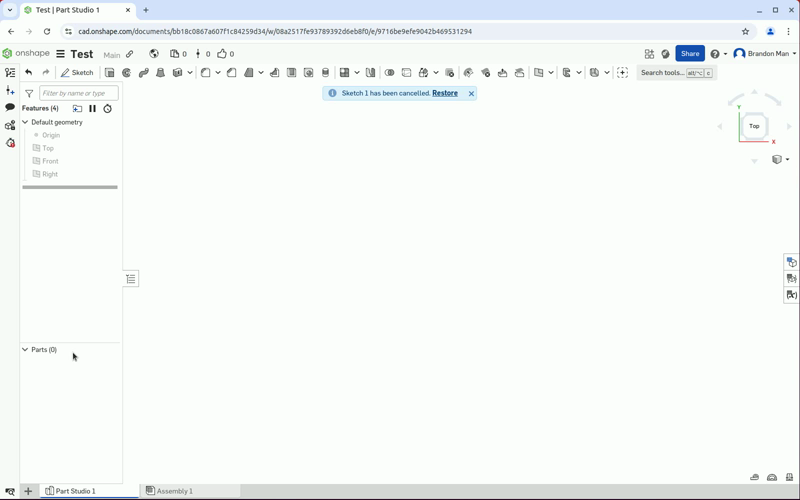
key(y)
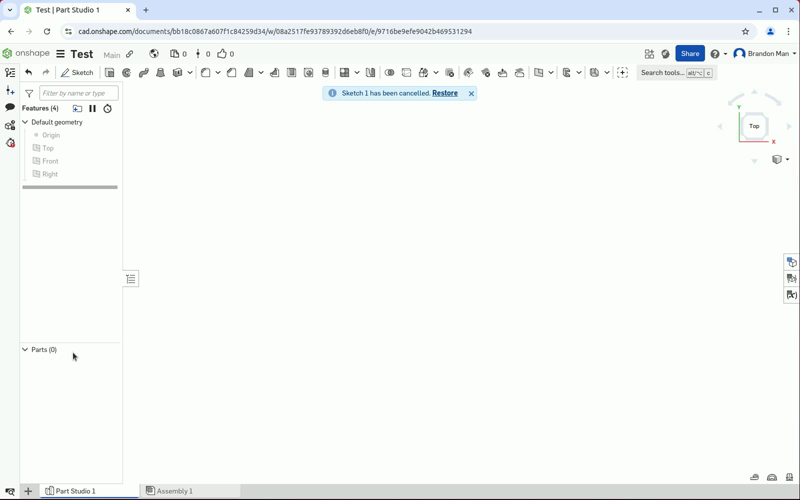
key(shift+p)
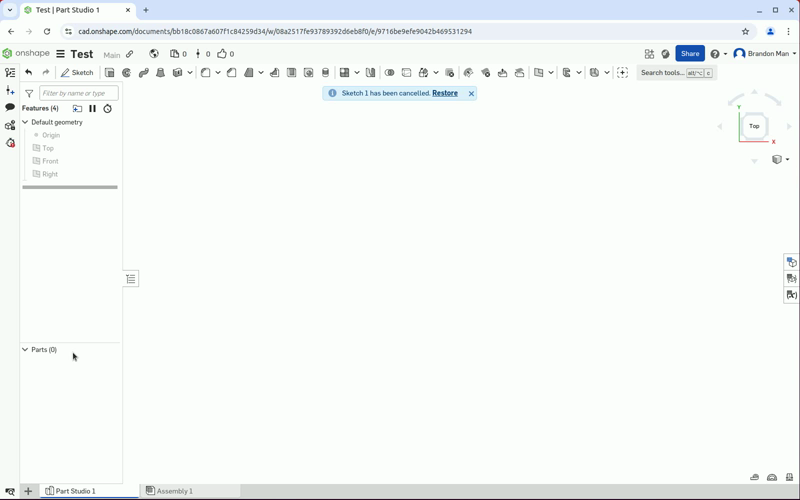
key(space)
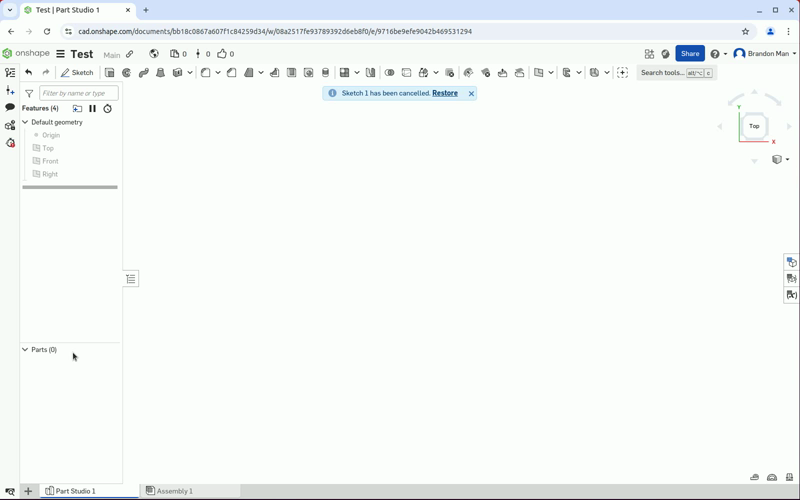
key_down(shift)
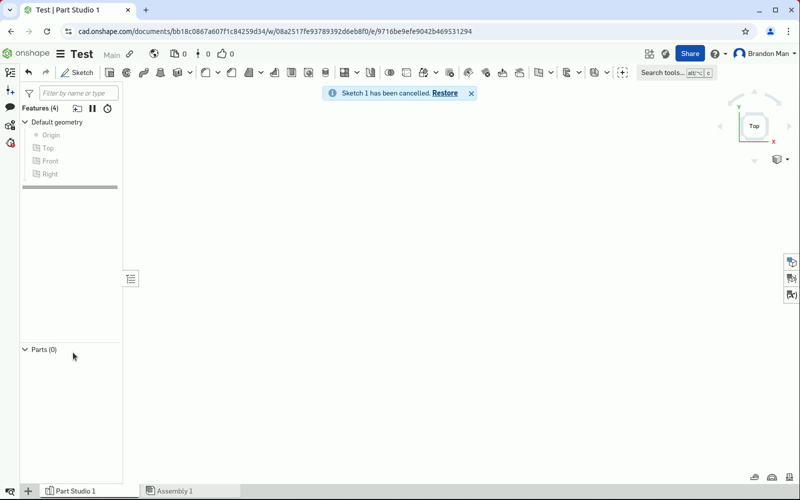
key(up)
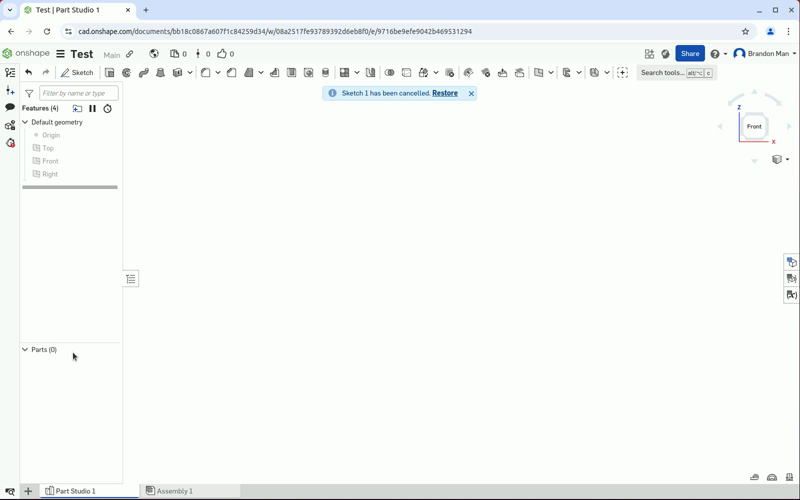
key_up(shift)
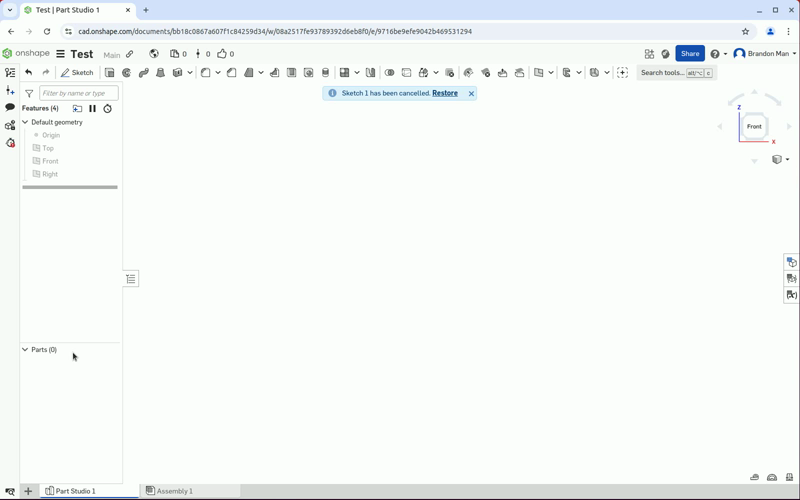
key(space)
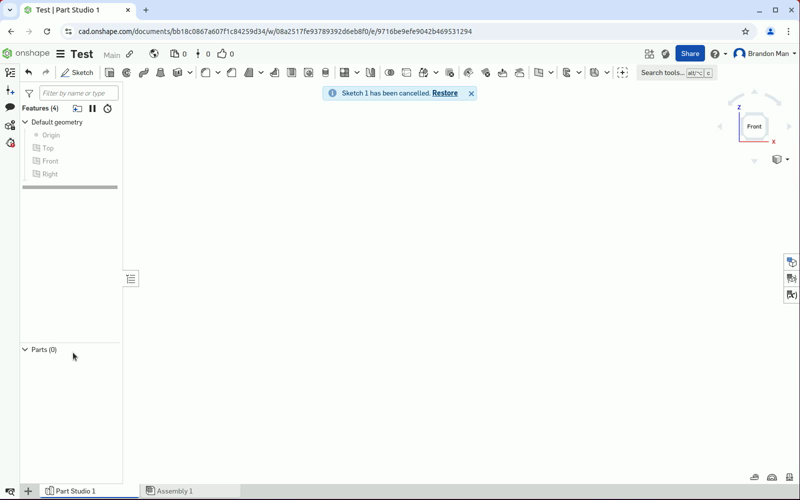
key_down(shift)
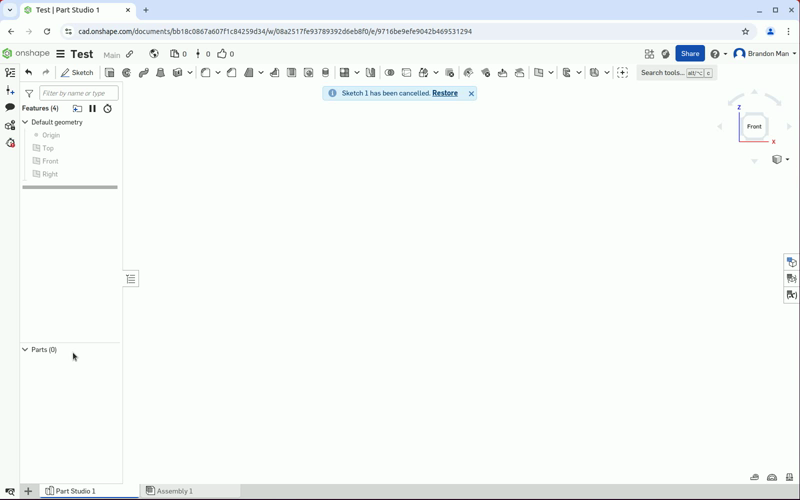
key(left)
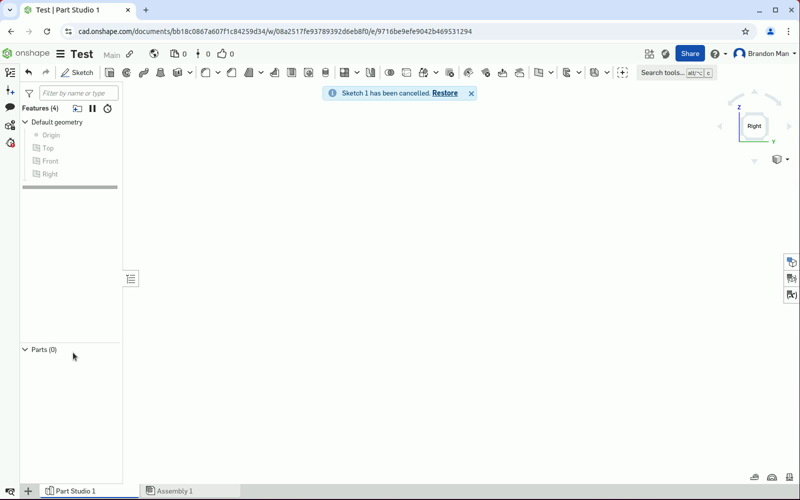
key_up(shift)
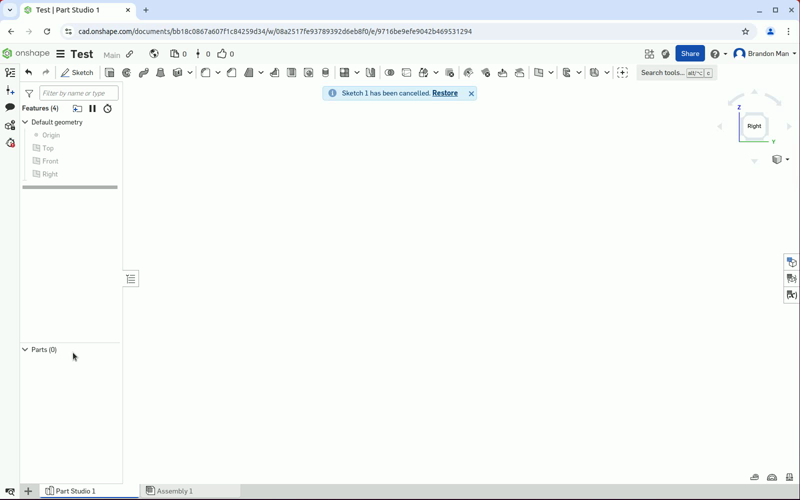
mouse_move(73, 352)
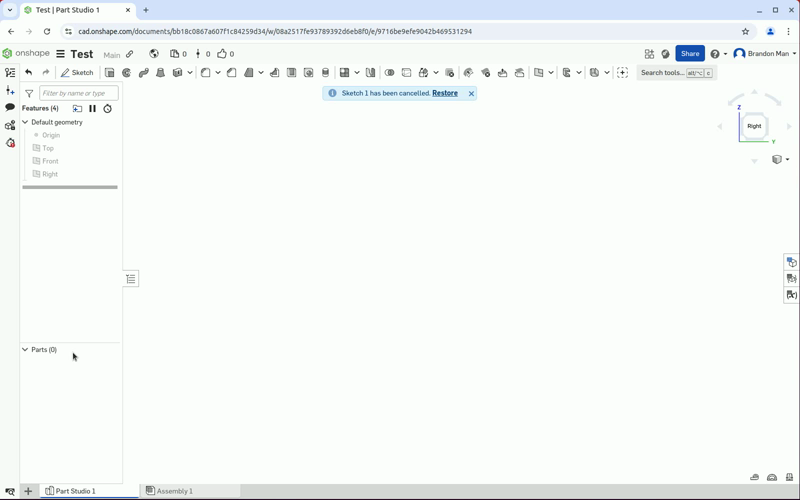
key(shift+y)
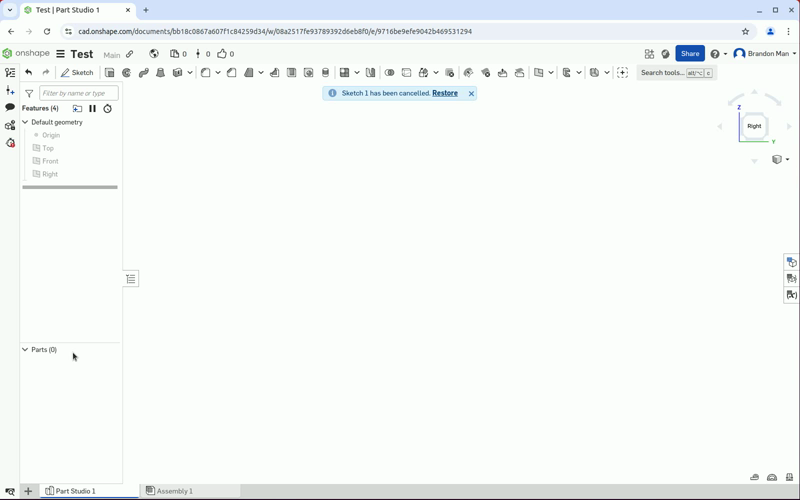
key(shift+s)
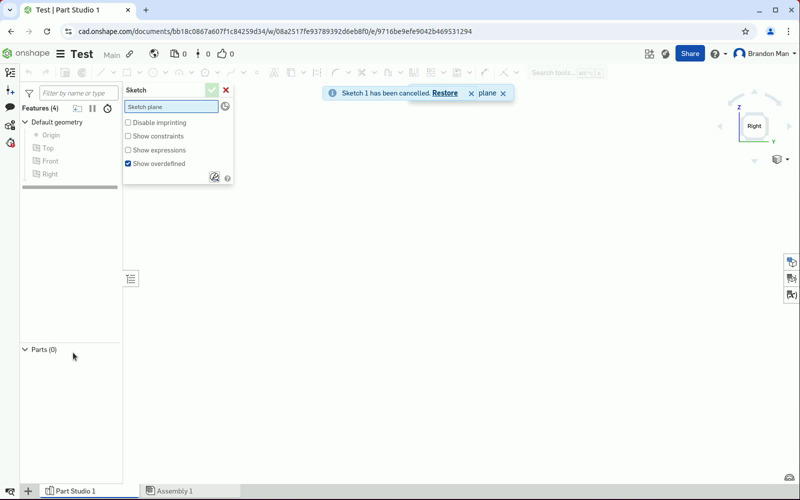
mouse_move(73, 176)
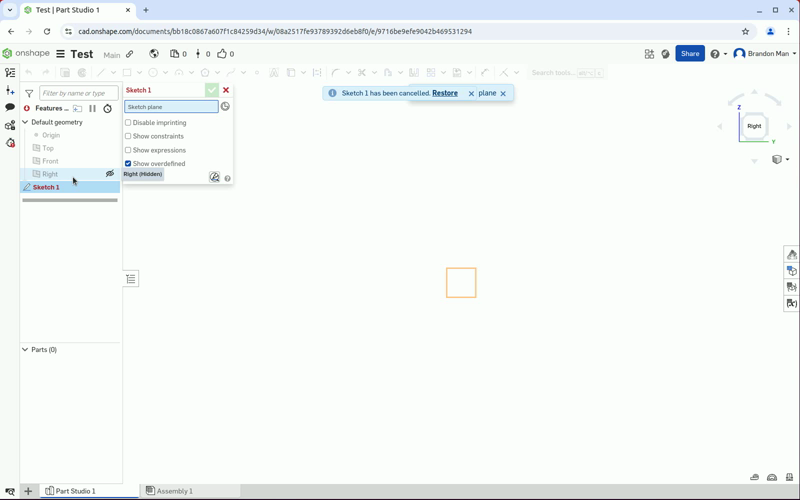
click(73, 176)
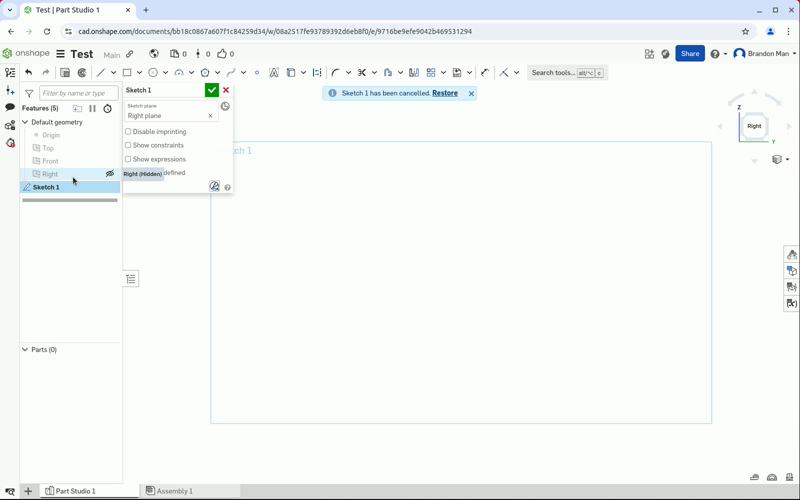
mouse_move(73, 352)
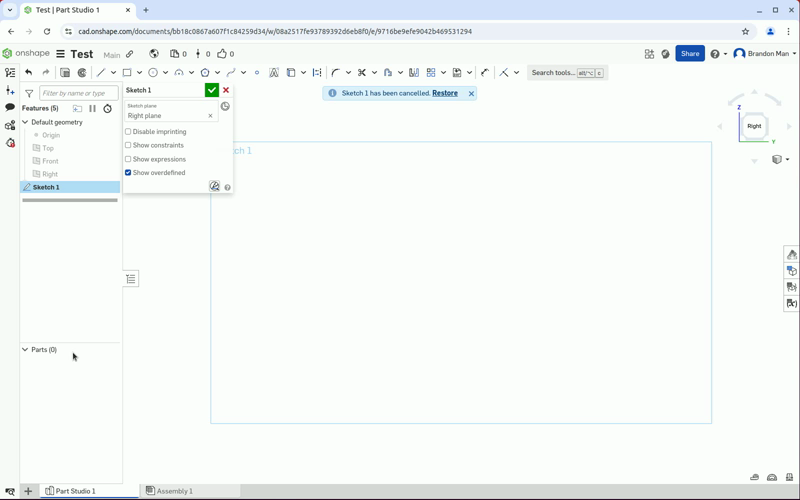
key(y)
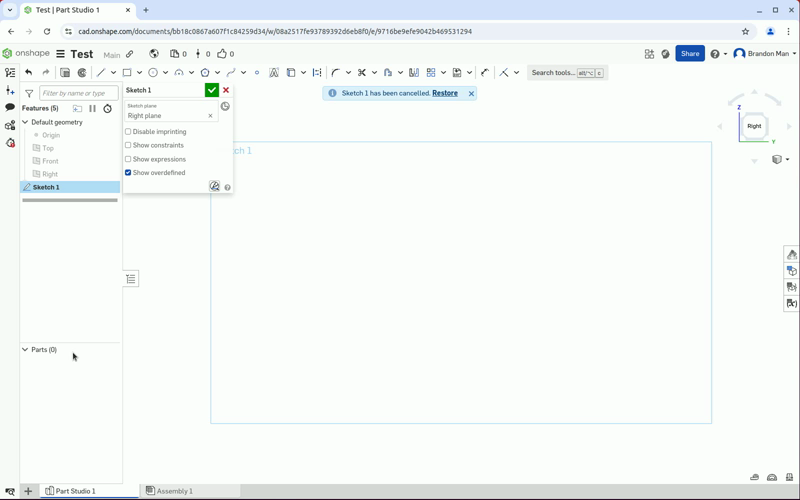
key(l)
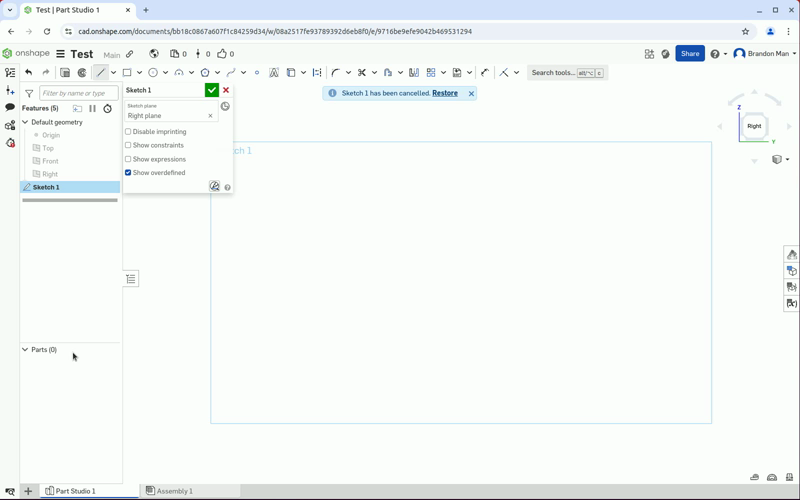
key_down(shift)
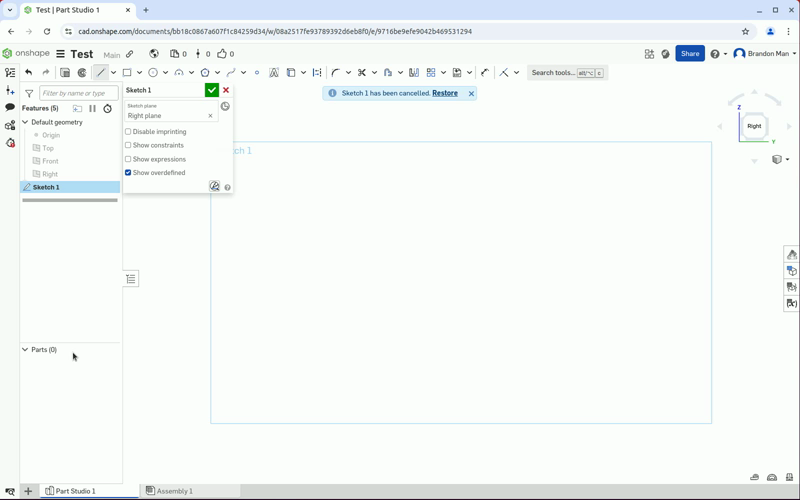
mouse_move(425, 359)
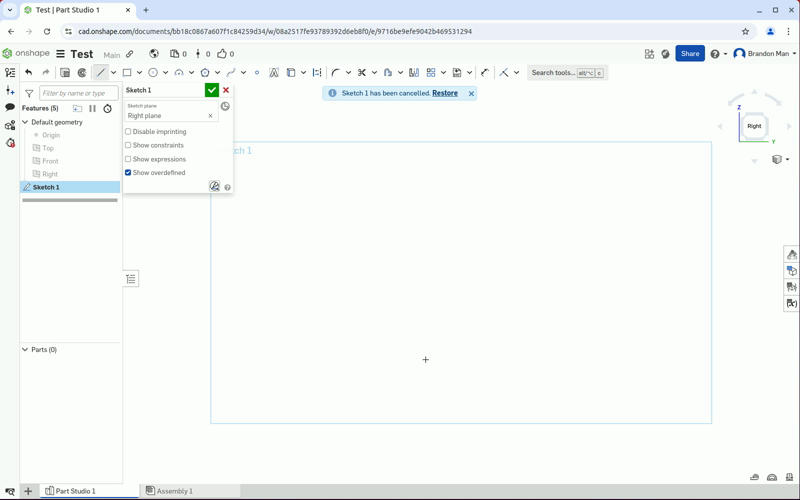
click(425, 359)
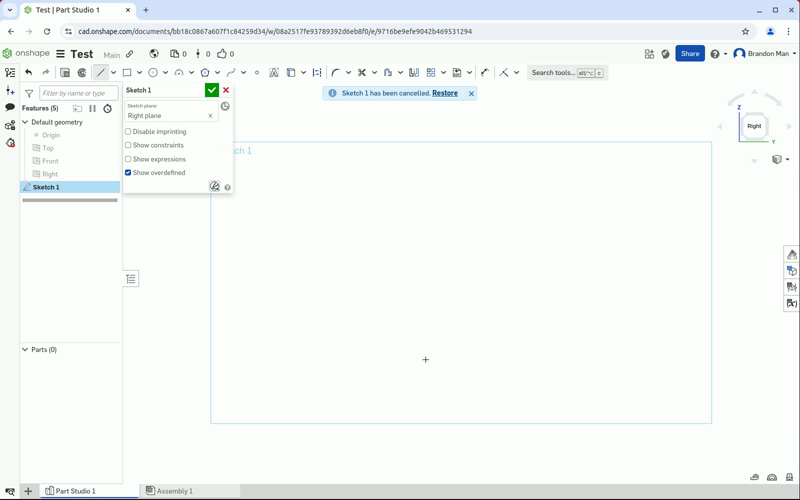
key_up(shift)
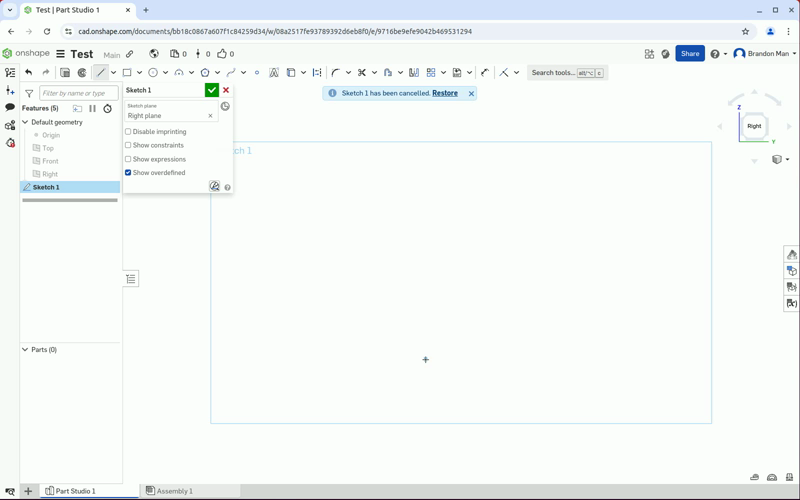
key_down(shift)
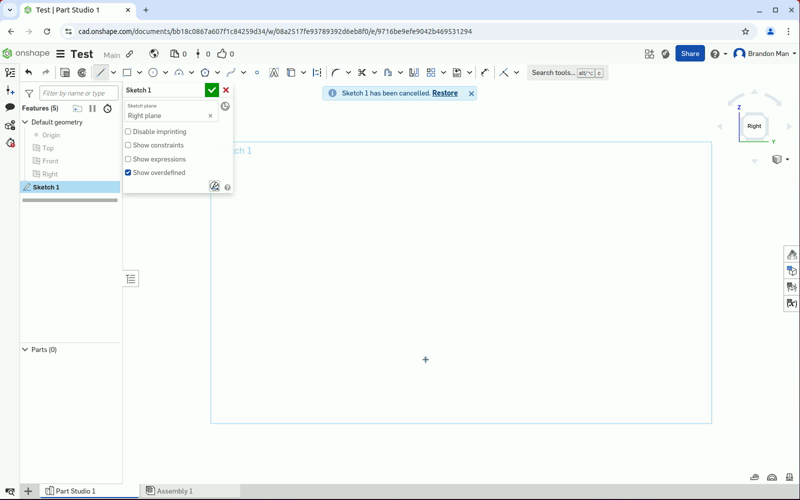
mouse_move(495, 359)
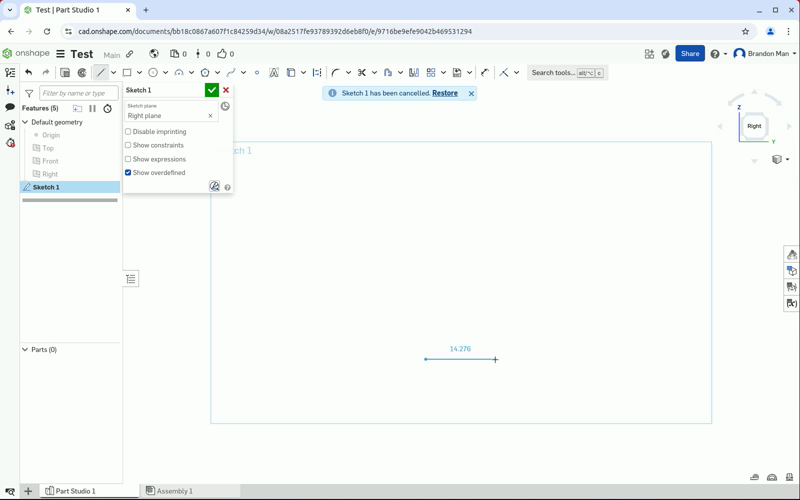
click(495, 359)
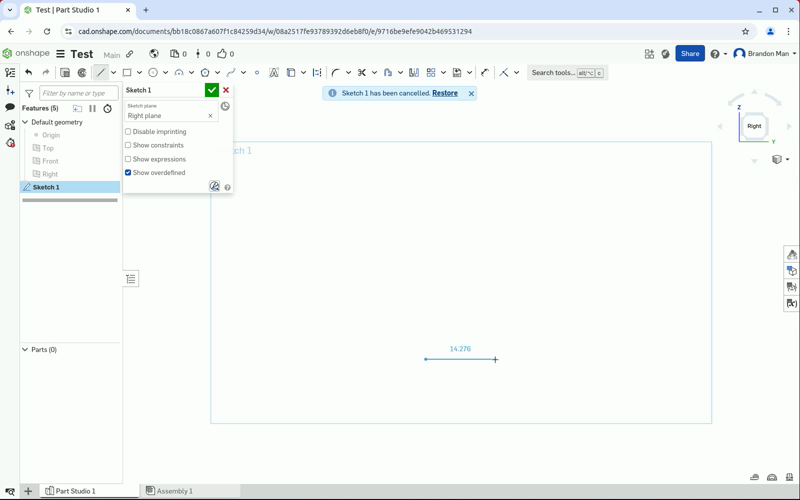
key_up(shift)
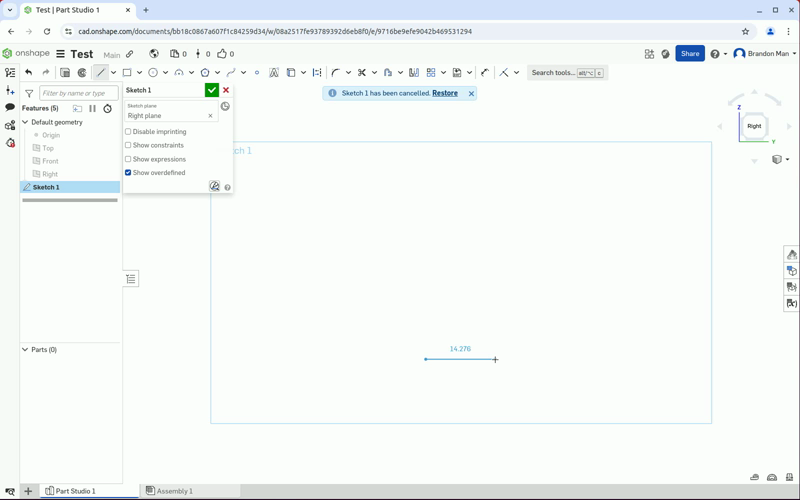
key_down(shift)
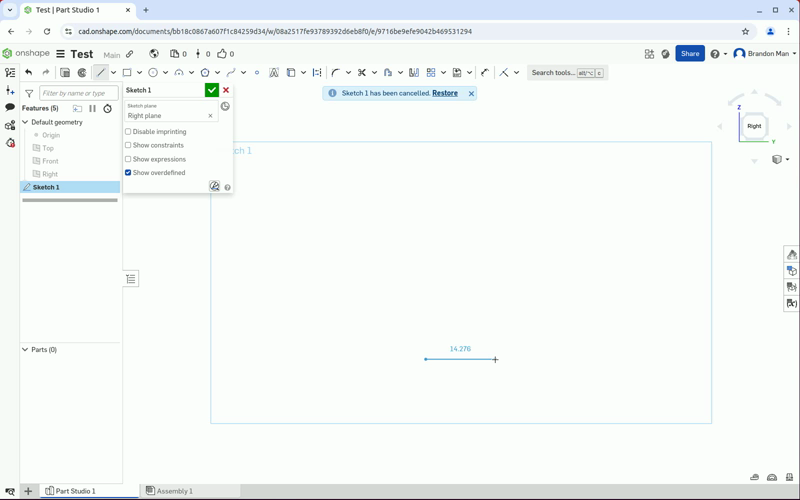
mouse_move(495, 179)
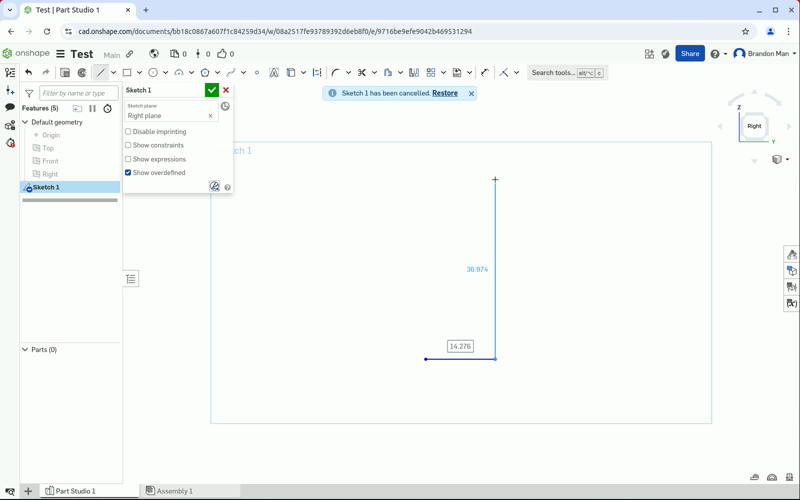
click(495, 179)
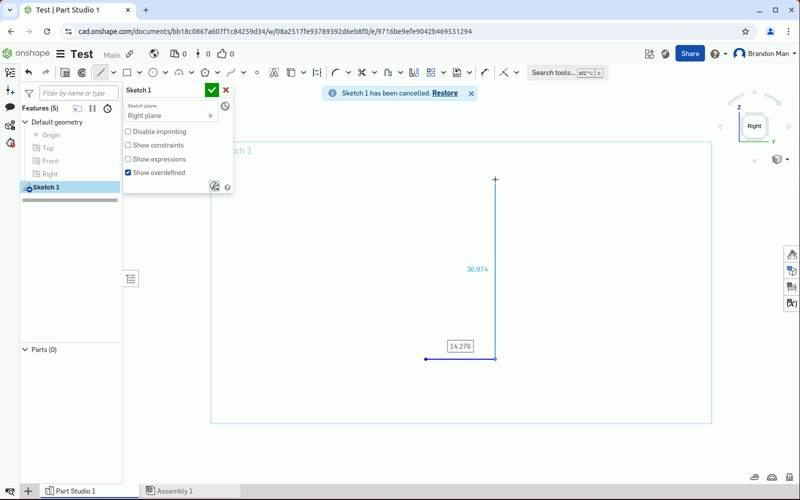
key_up(shift)
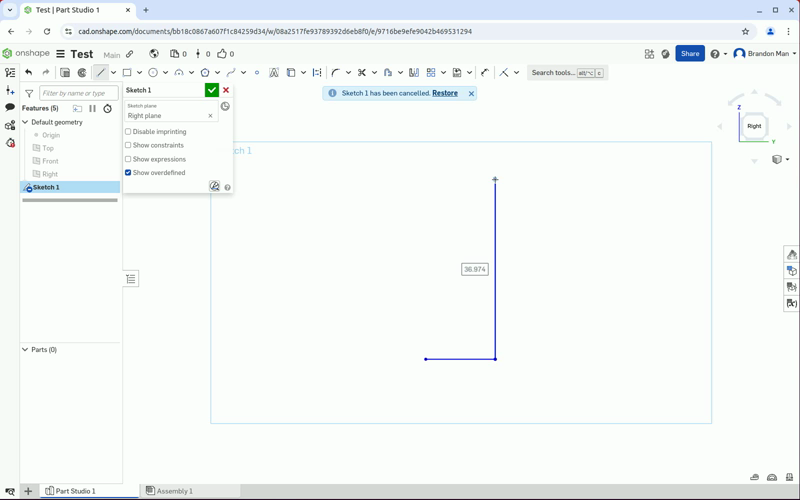
key(esc)
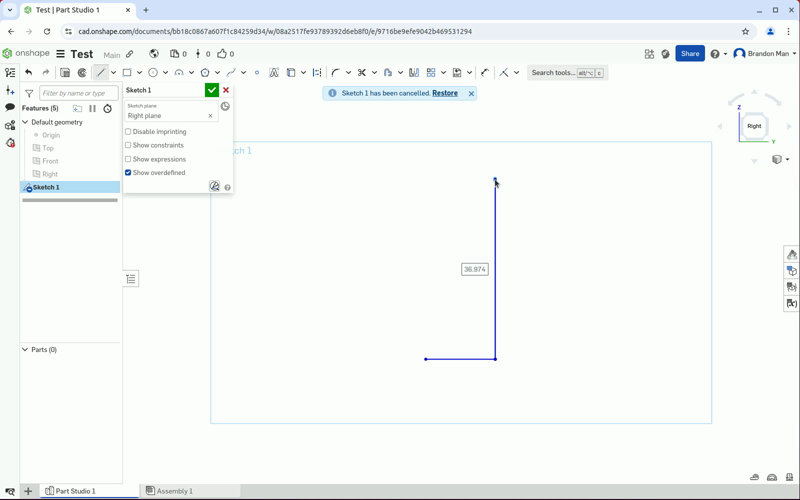
key(a)
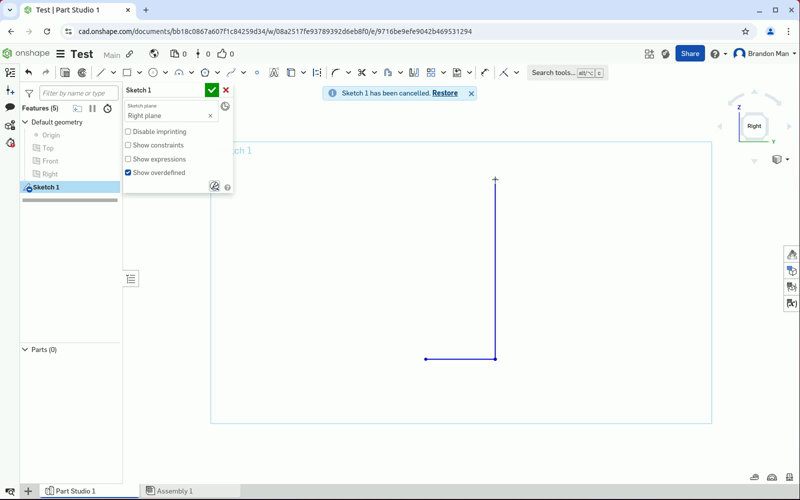
mouse_move(495, 179)
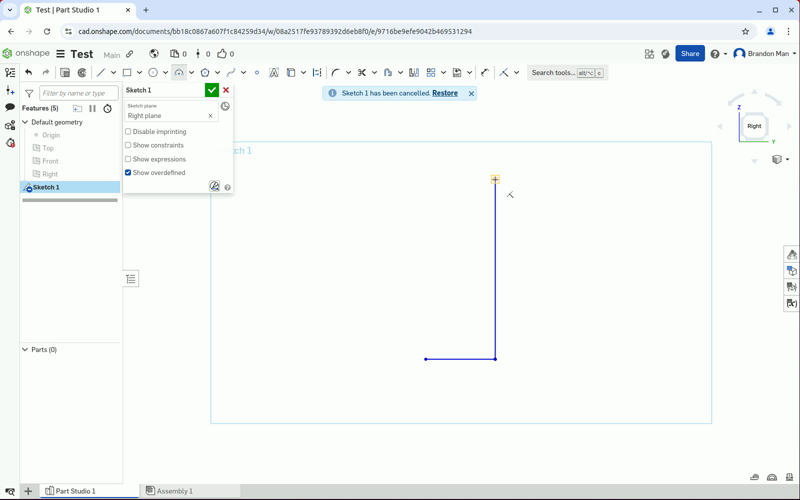
click(495, 179)
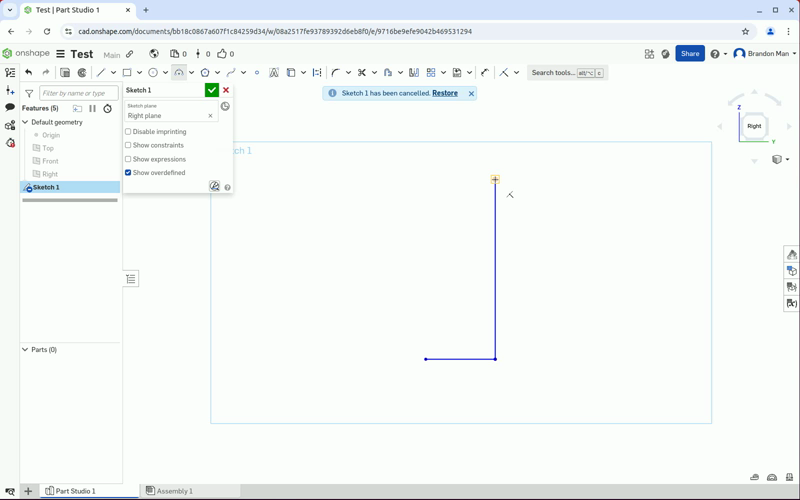
key_down(shift)
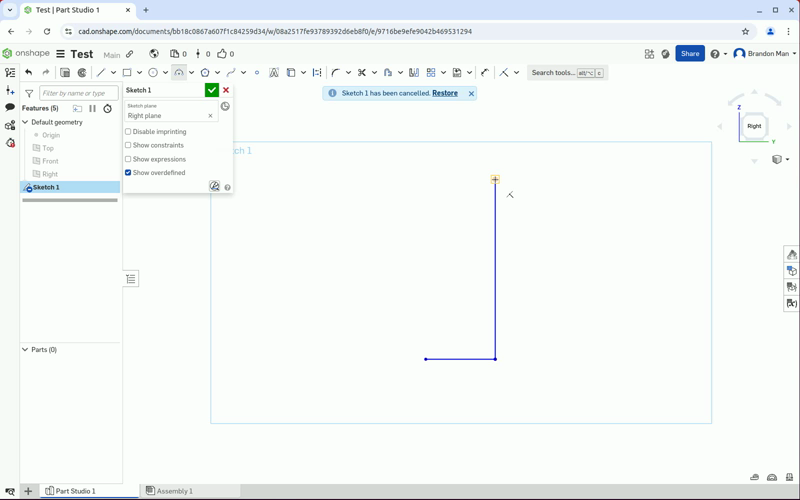
mouse_move(486, 171)
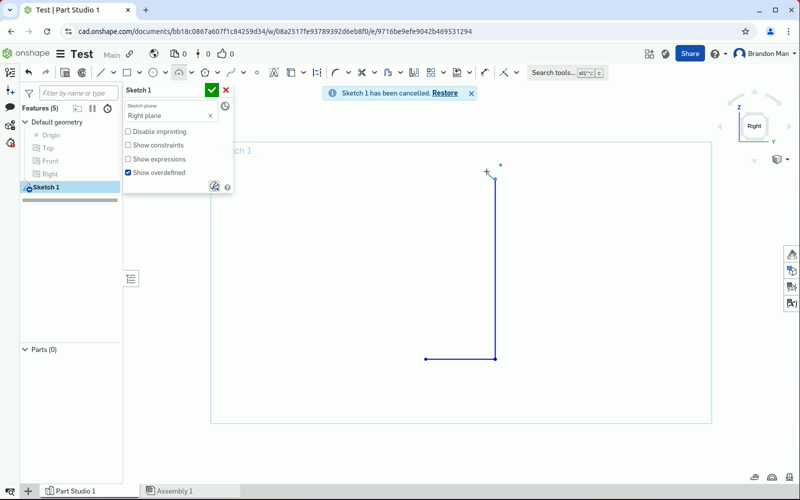
click(486, 171)
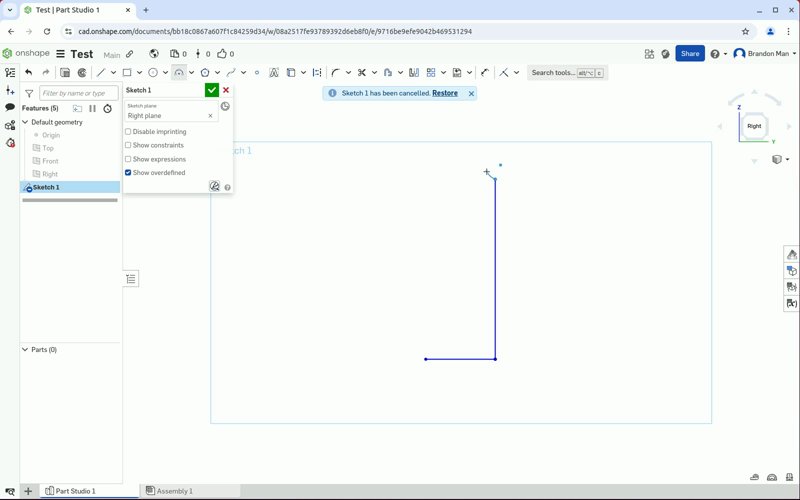
mouse_move(492, 173)
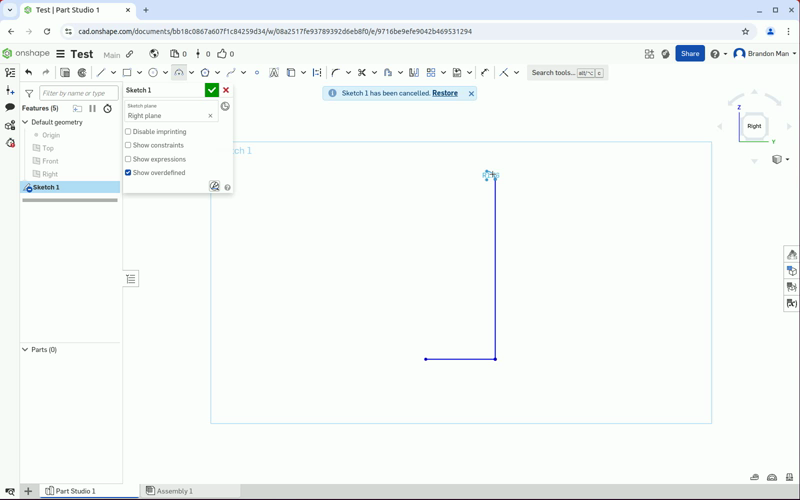
click(492, 173)
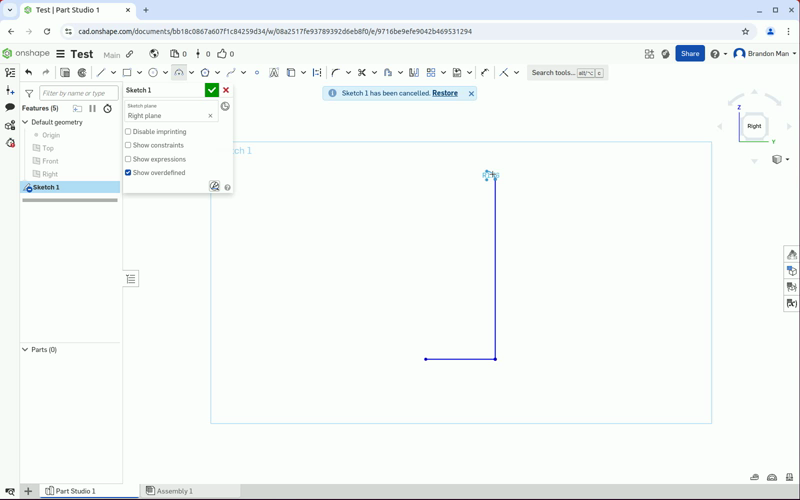
key_up(shift)
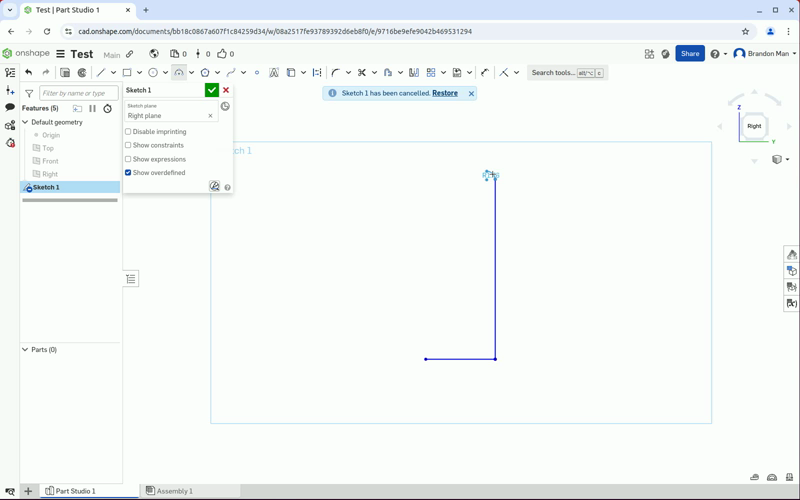
key(esc)
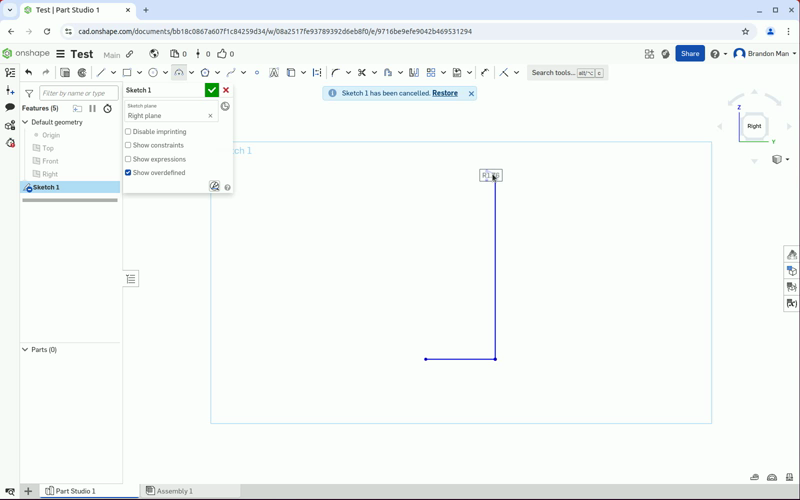
key(l)
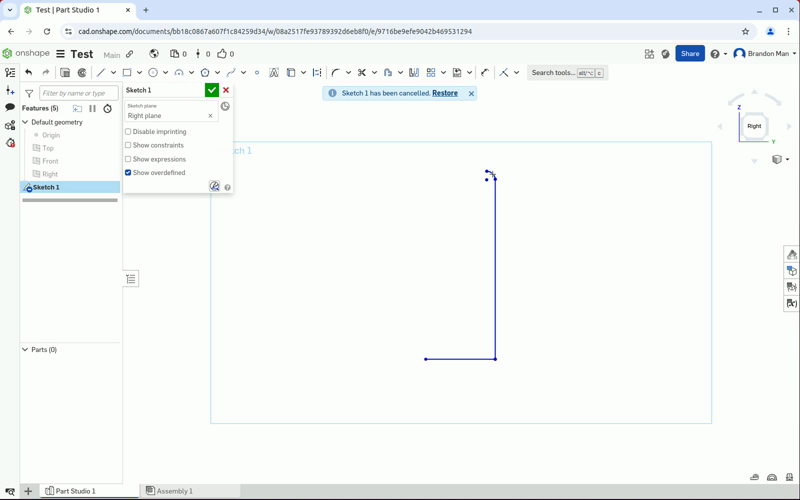
mouse_move(486, 171)
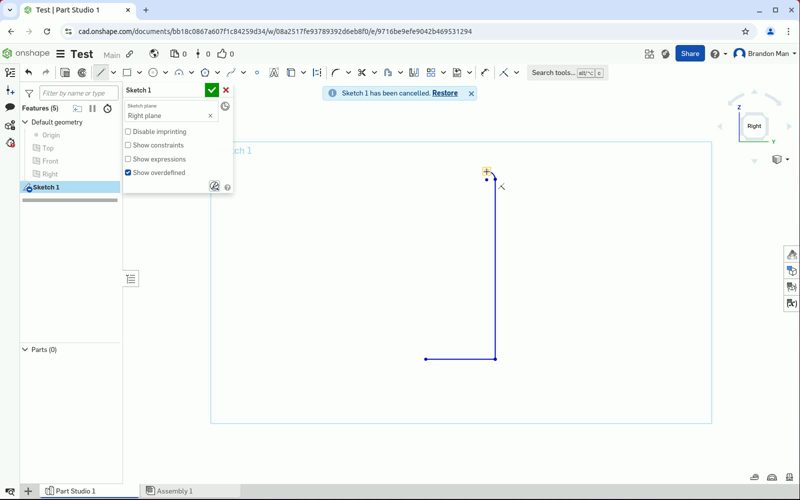
click(486, 171)
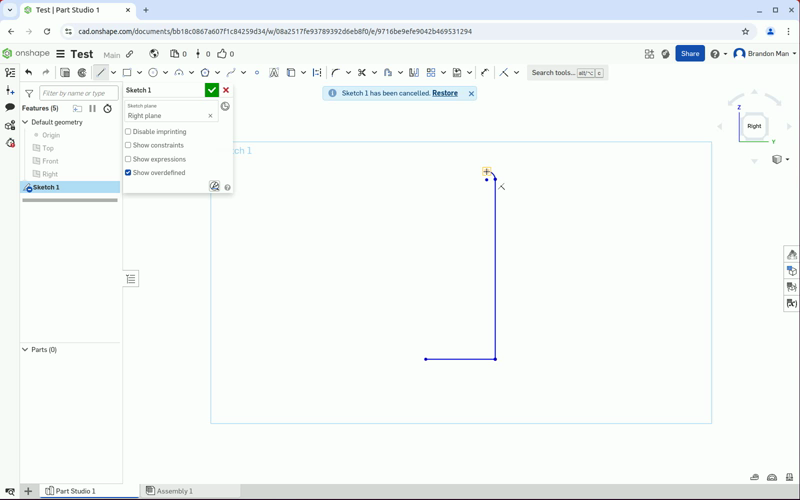
key_down(shift)
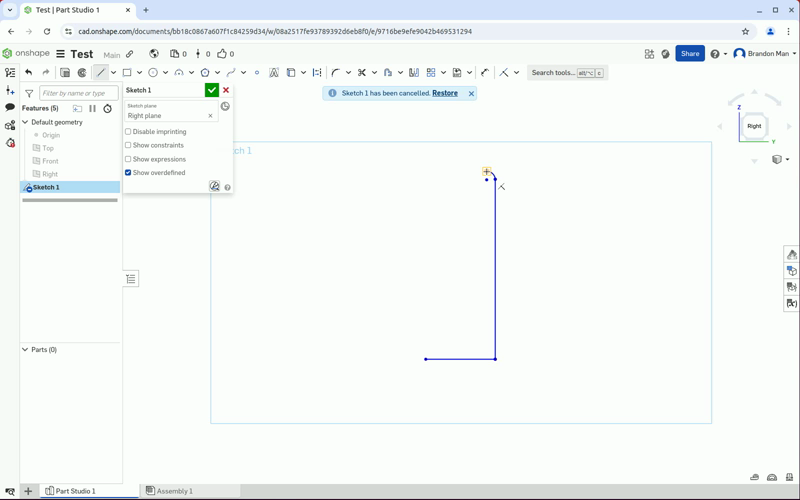
mouse_move(516, 171)
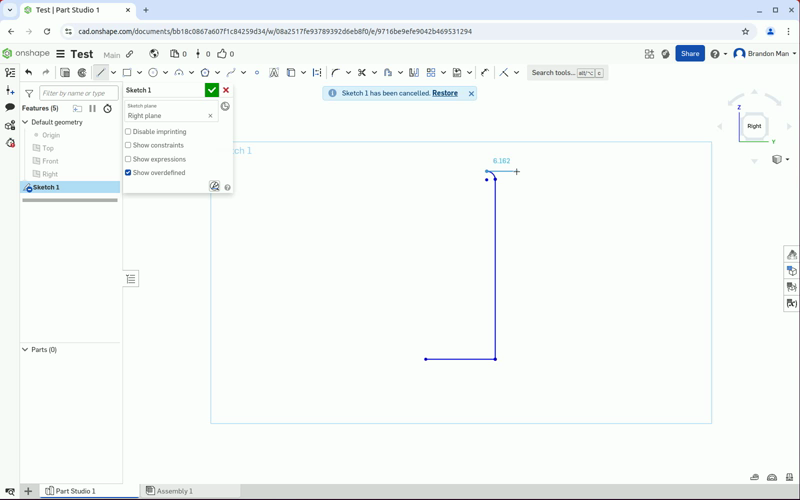
mouse_move(433, 171)
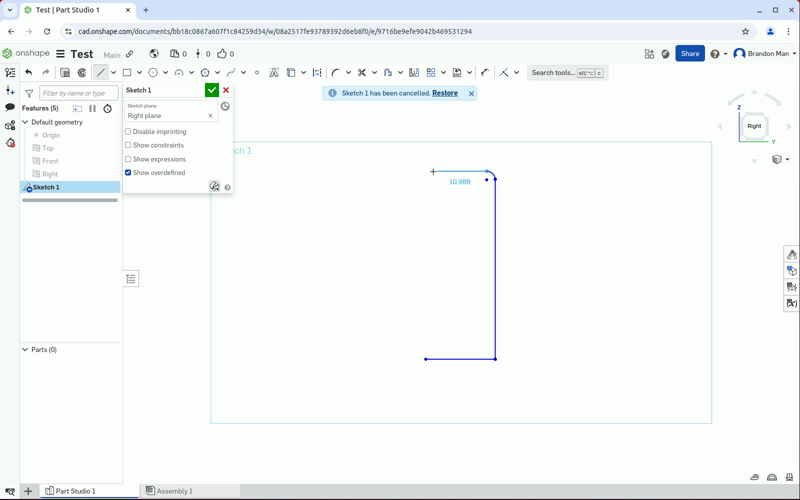
click(433, 171)
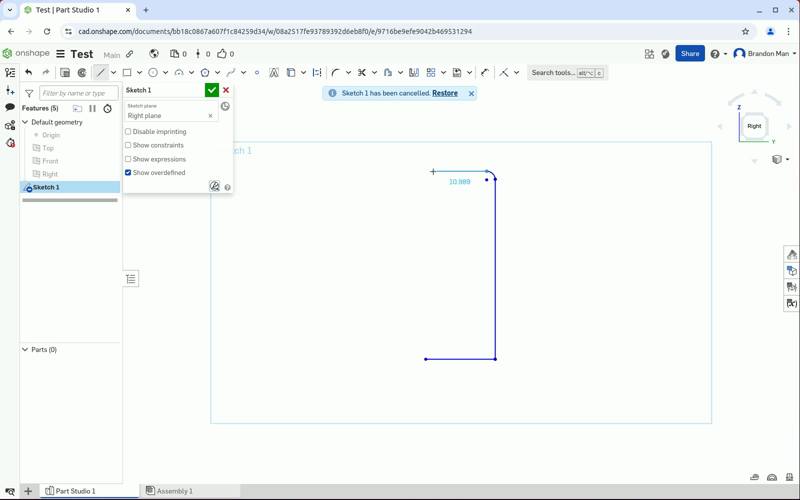
key_up(shift)
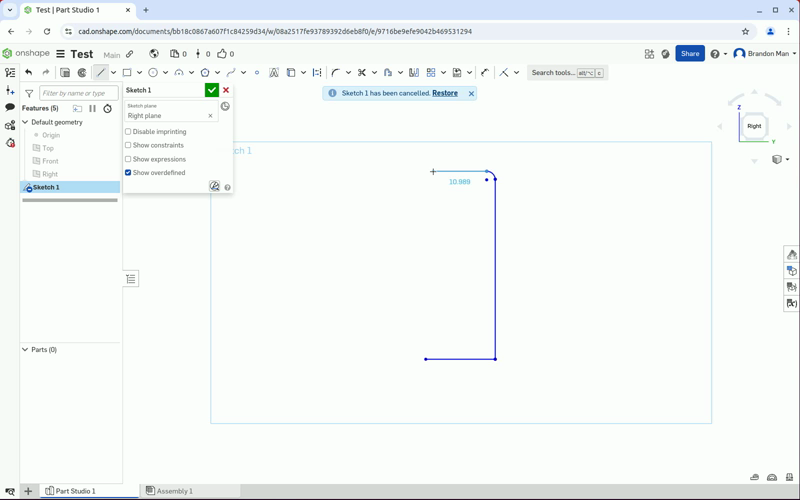
key(esc)
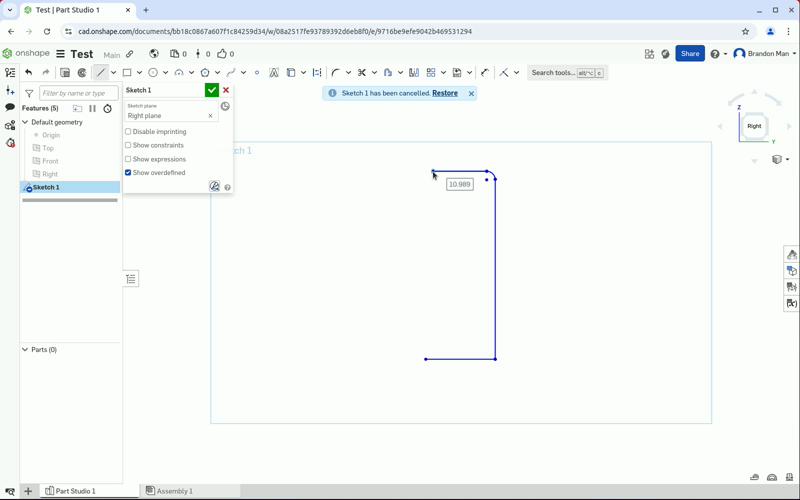
key(a)
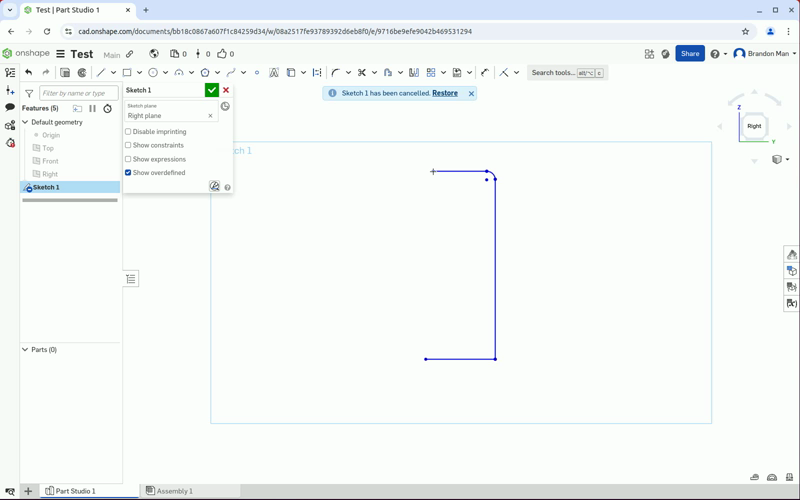
mouse_move(433, 171)
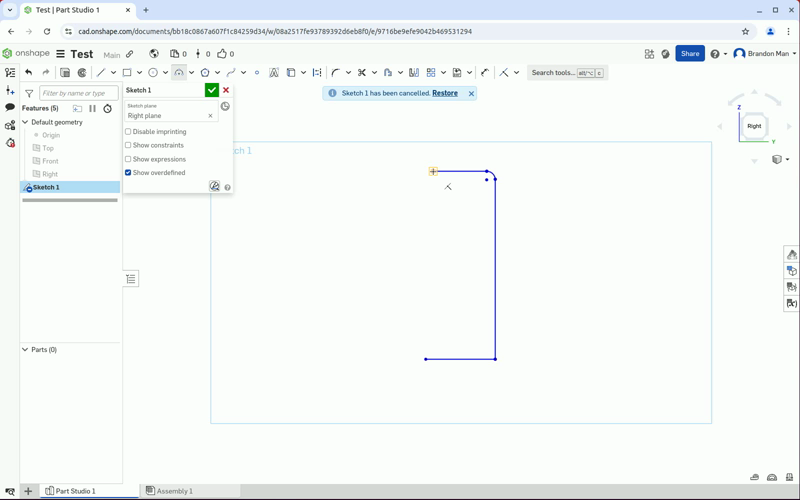
click(433, 171)
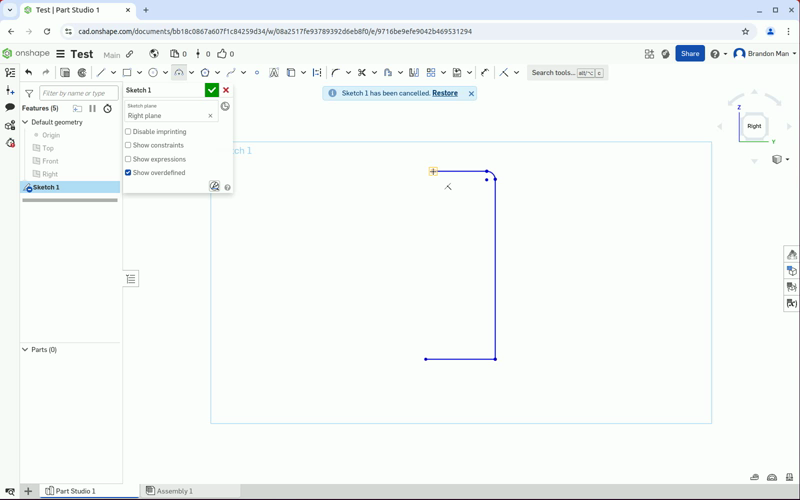
key_down(shift)
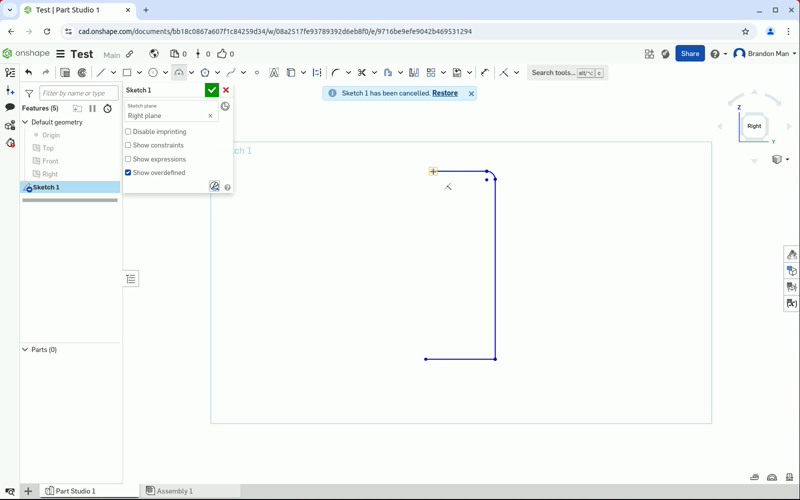
mouse_move(425, 179)
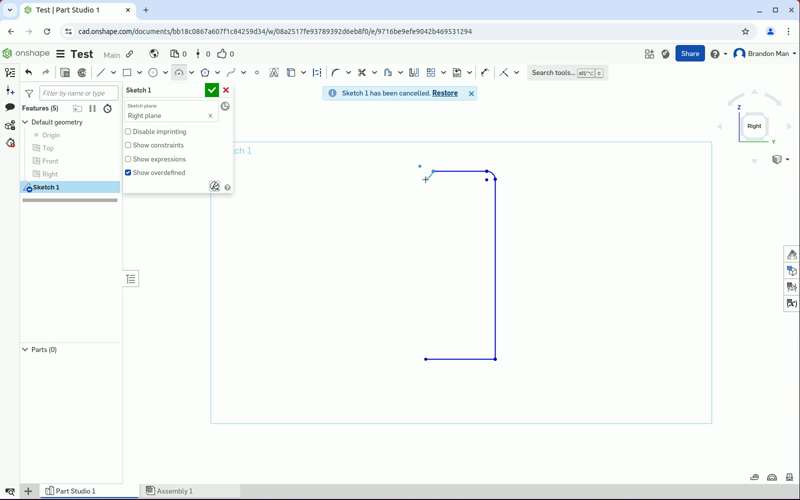
click(425, 179)
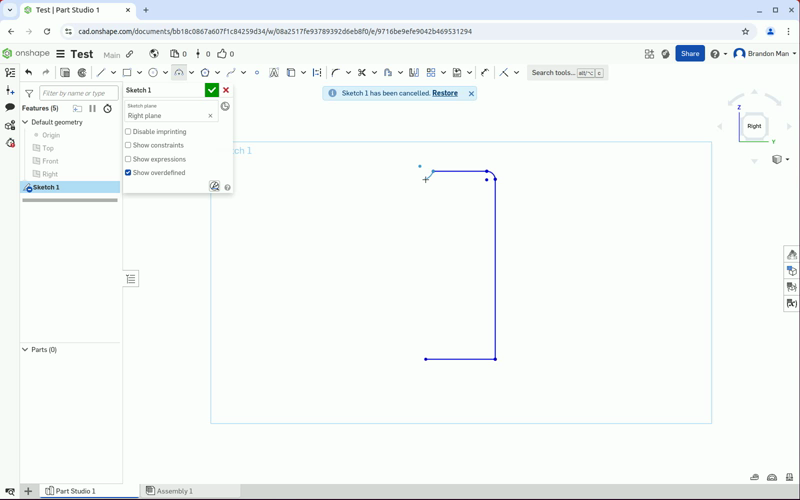
mouse_move(428, 173)
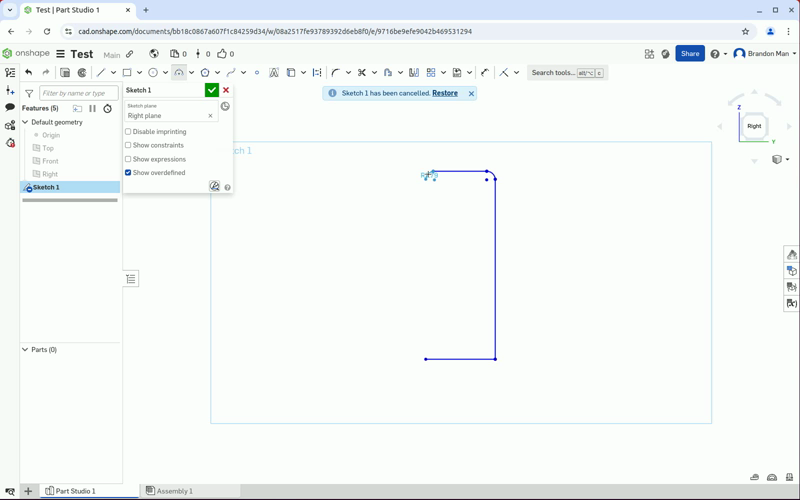
click(428, 173)
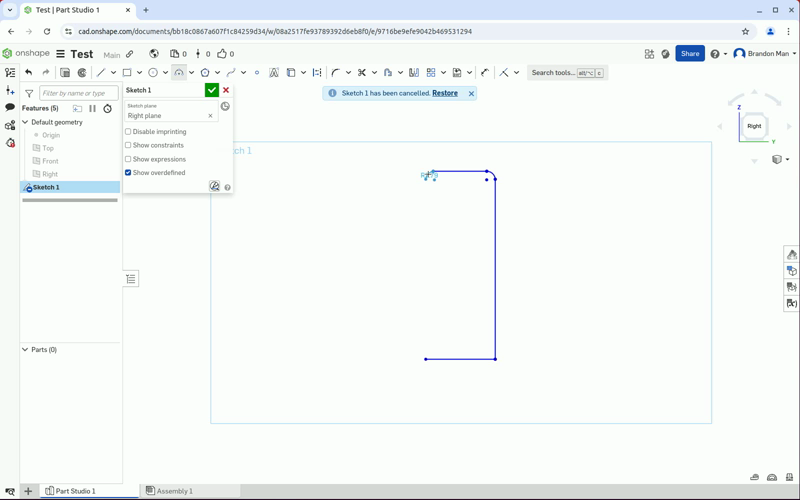
key_up(shift)
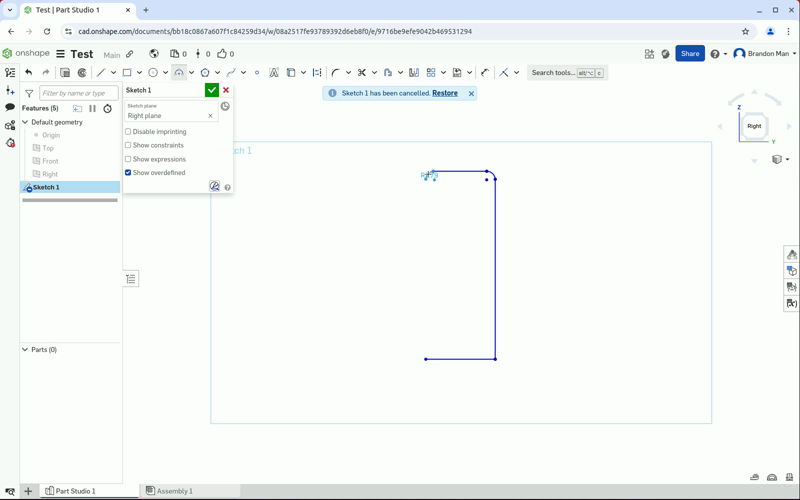
key(esc)
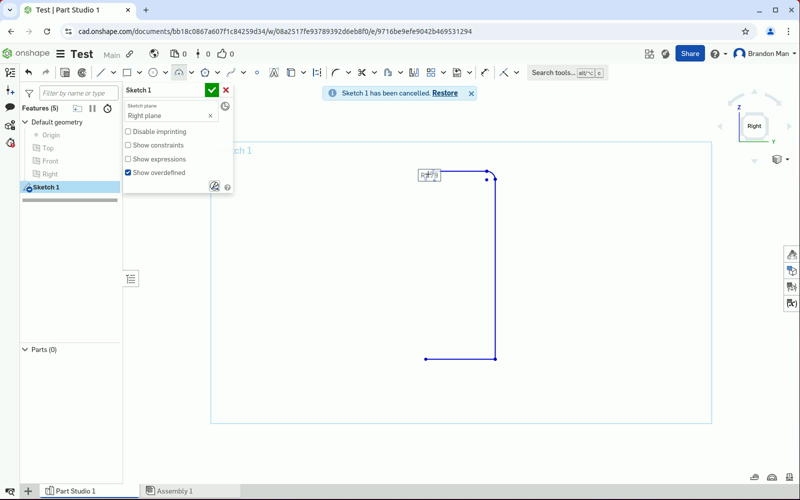
key(l)
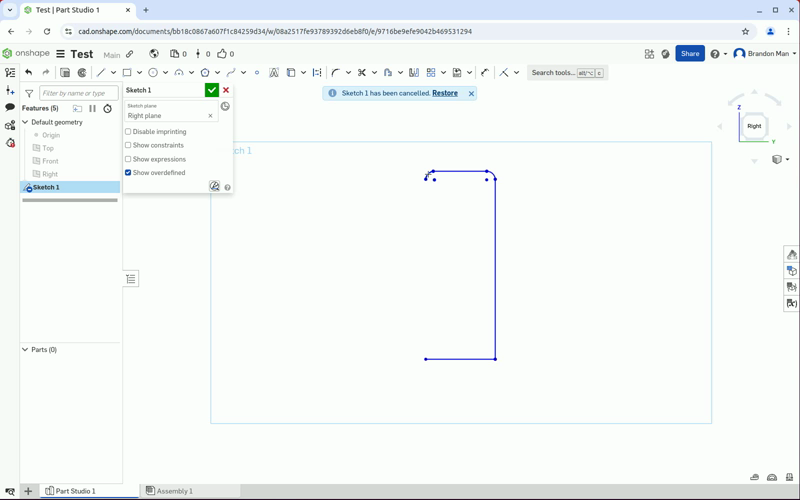
mouse_move(425, 179)
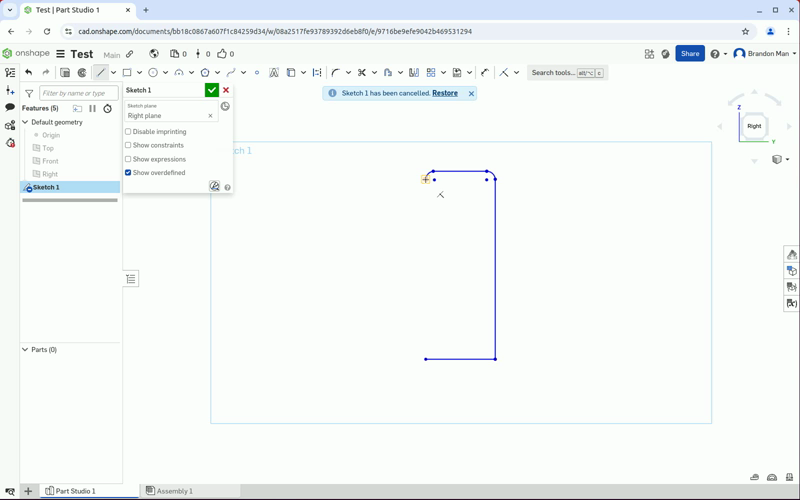
click(425, 179)
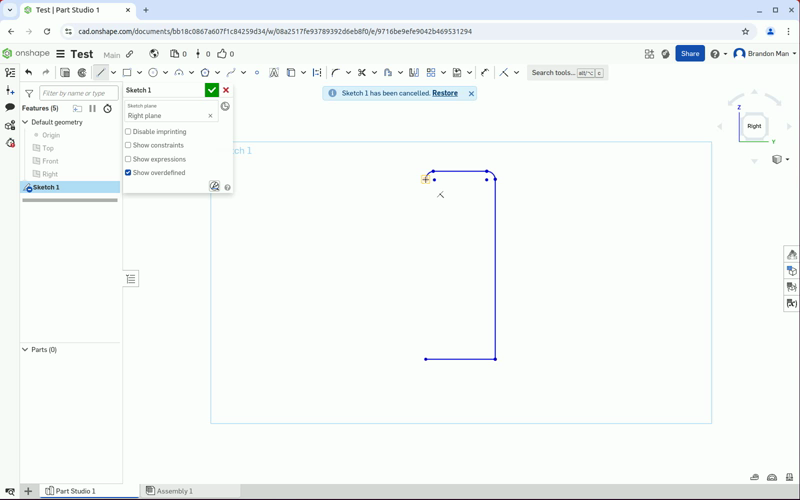
key_down(shift)
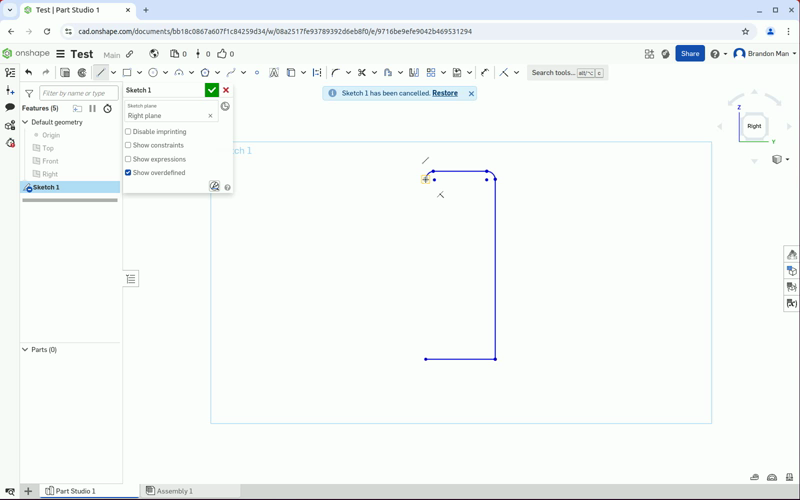
mouse_move(425, 359)
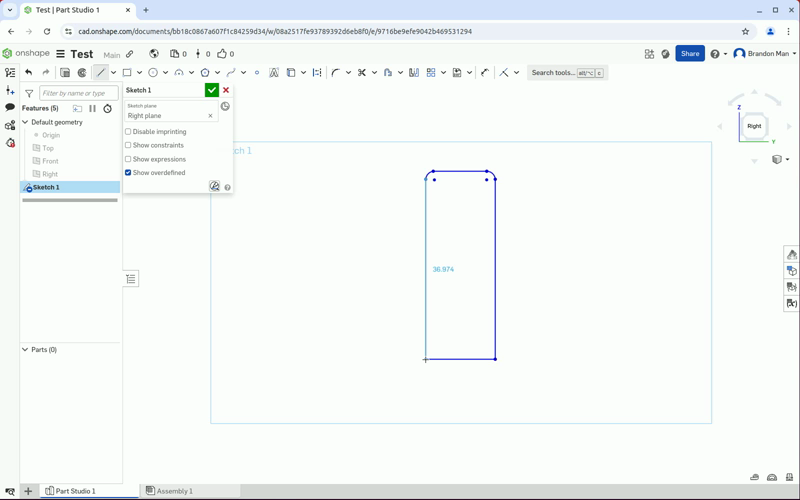
key_up(shift)
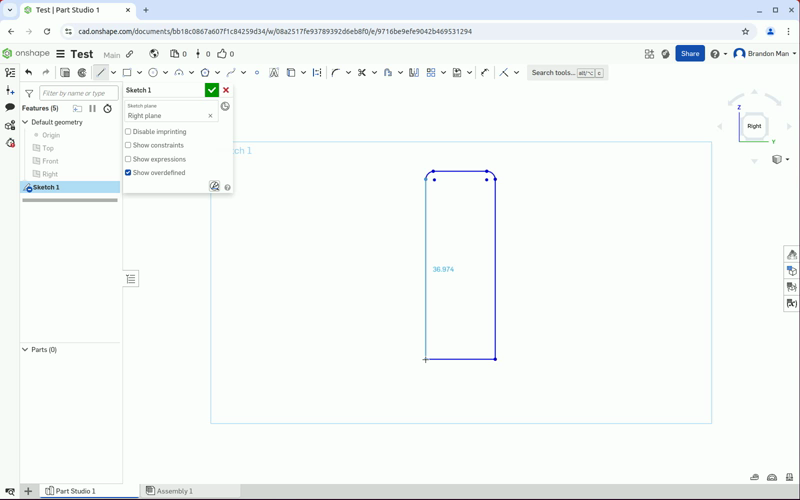
click(425, 359)
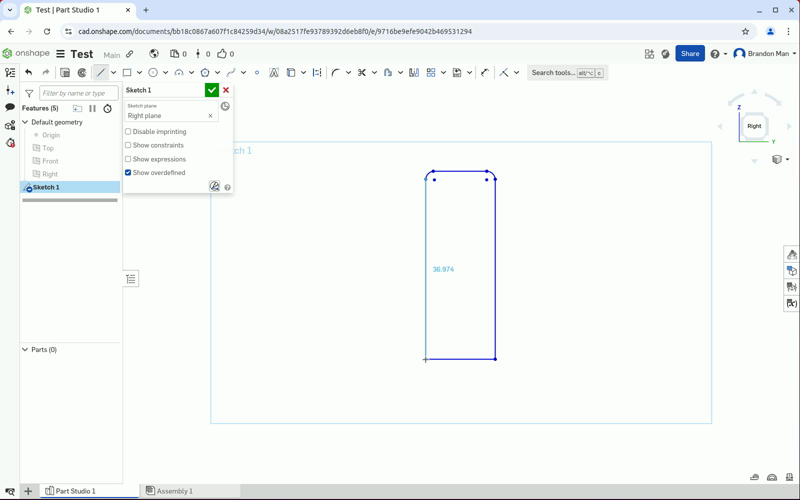
key(esc)
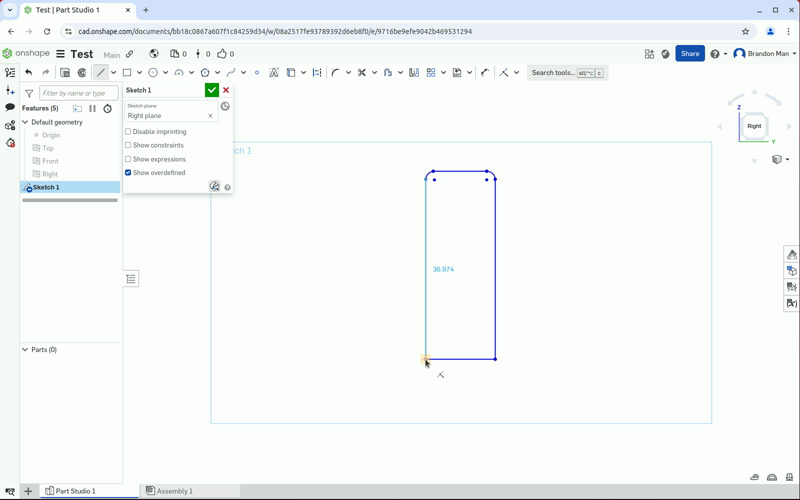
key(c)
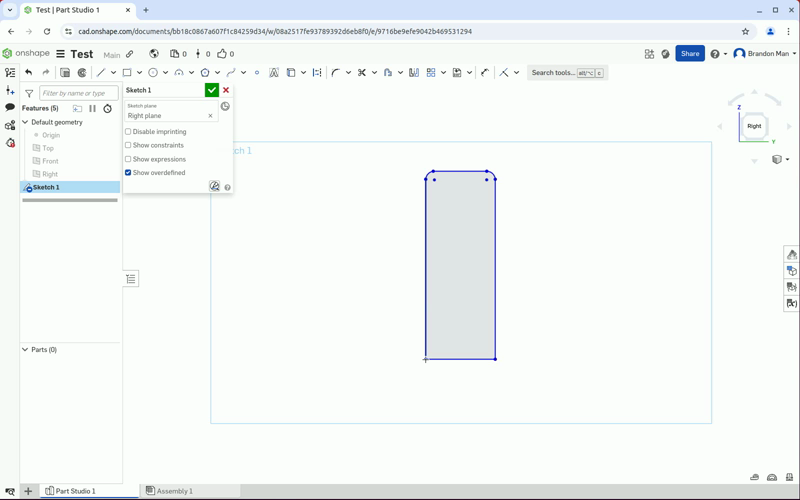
key_down(shift)
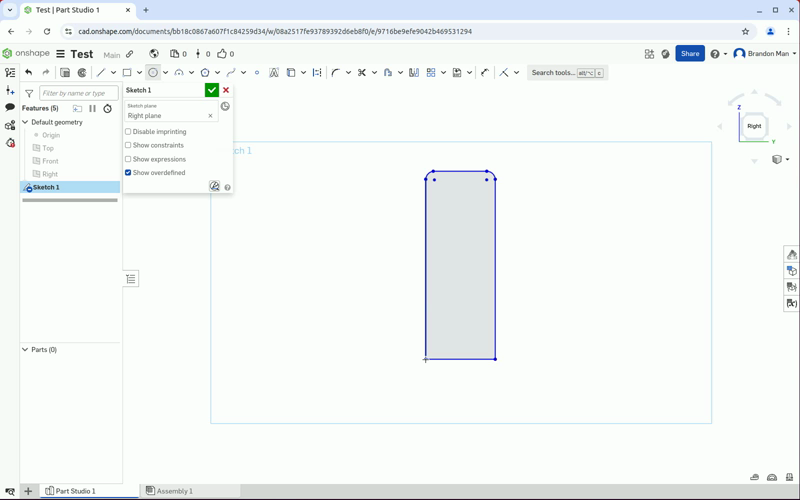
mouse_move(461, 198)
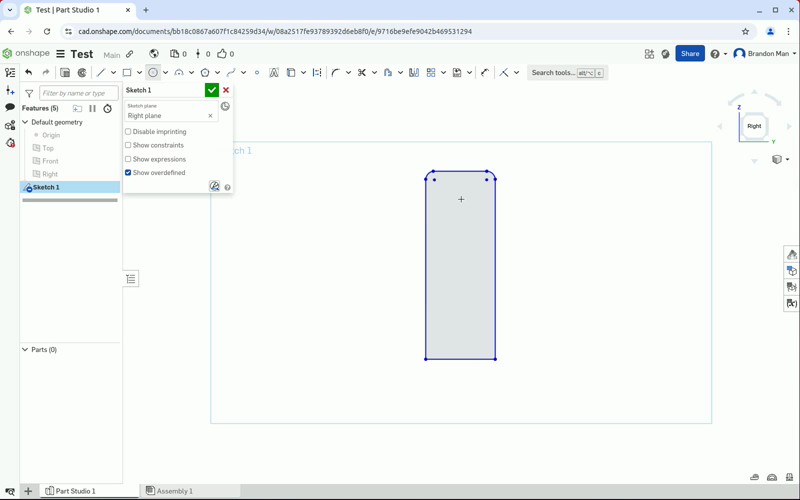
click(461, 198)
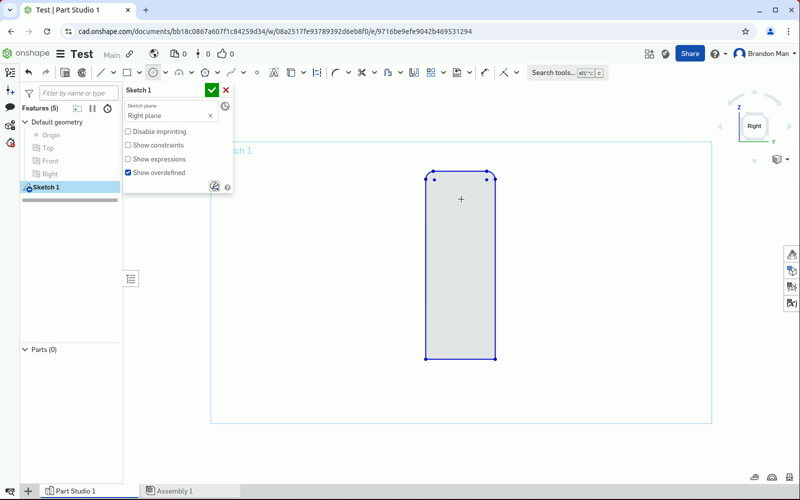
key_up(shift)
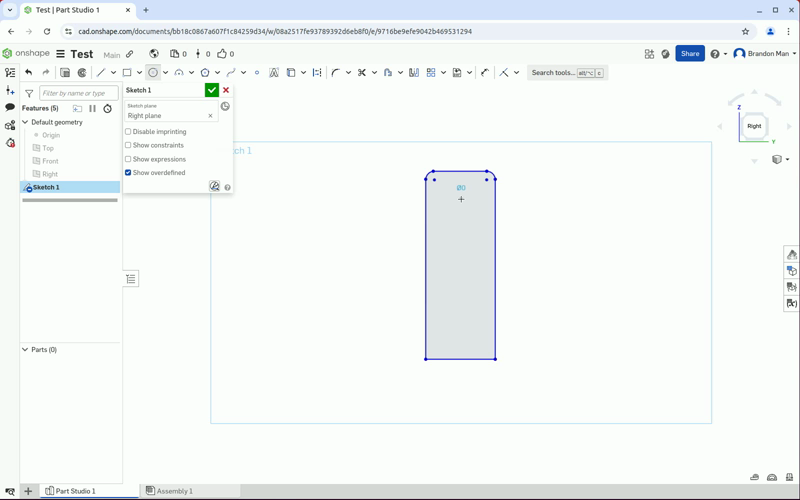
mouse_move(481, 198)
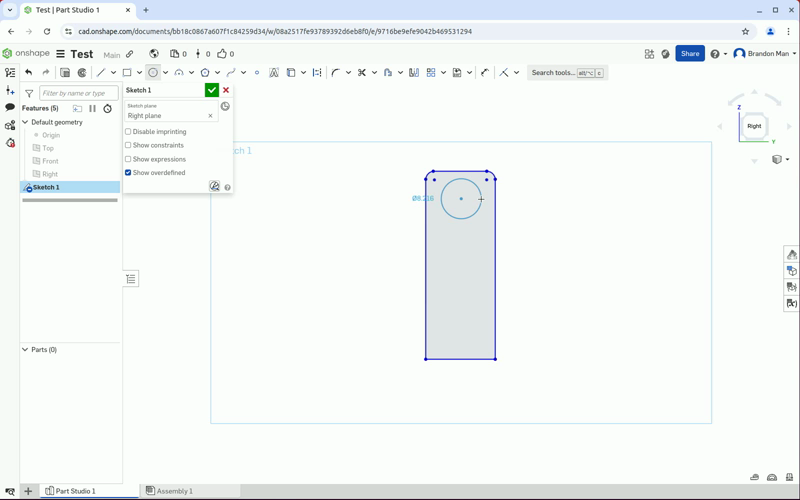
click(481, 198)
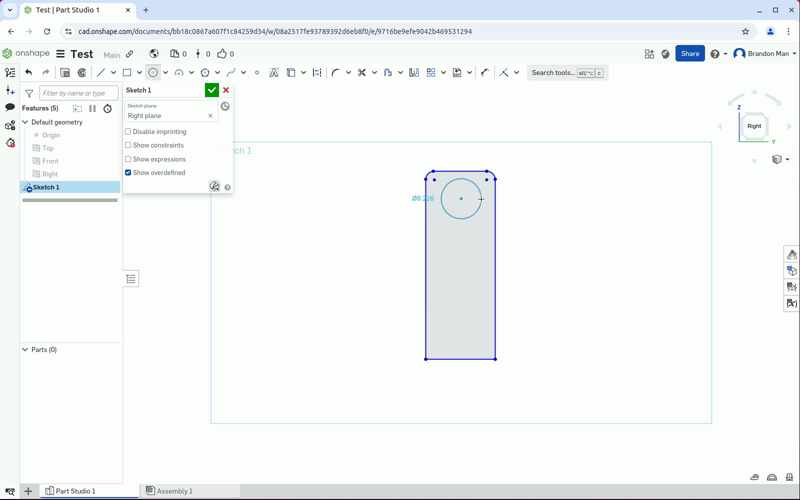
key(esc)
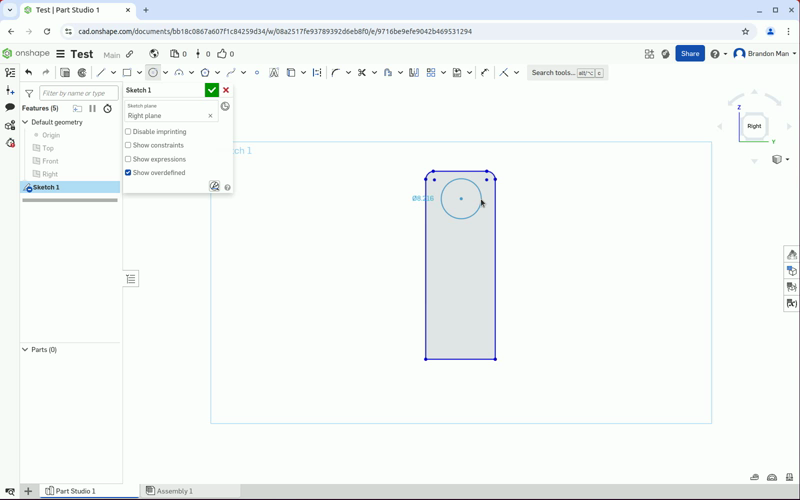
key(c)
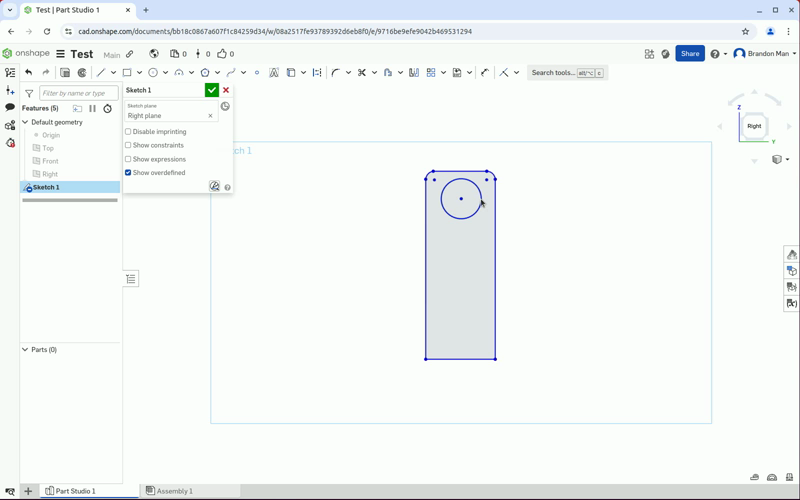
key_down(shift)
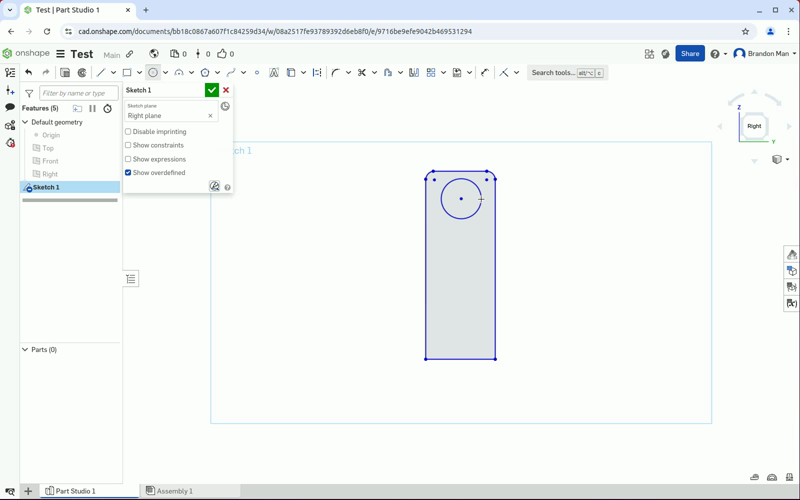
mouse_move(461, 252)
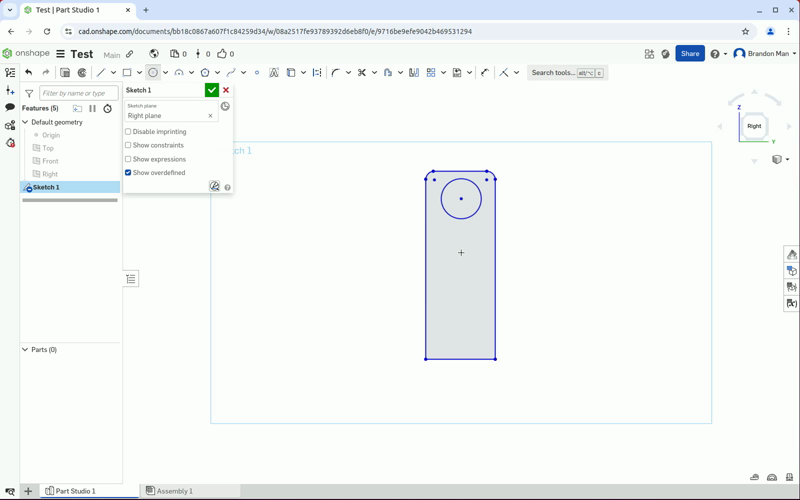
click(461, 252)
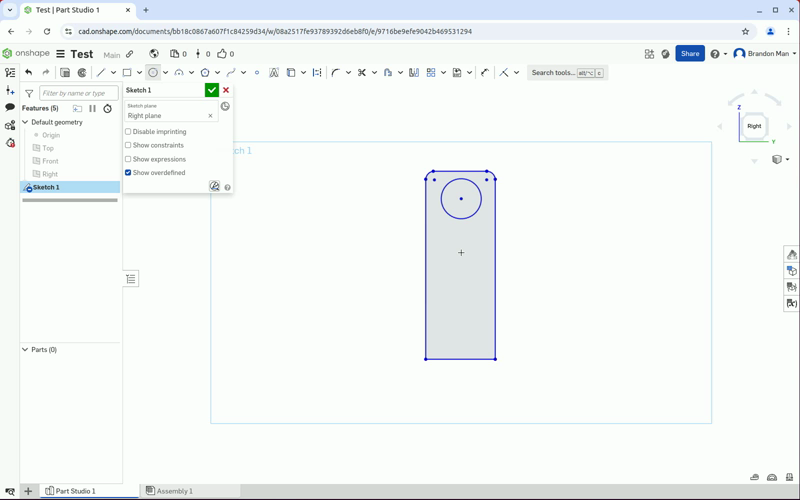
key_up(shift)
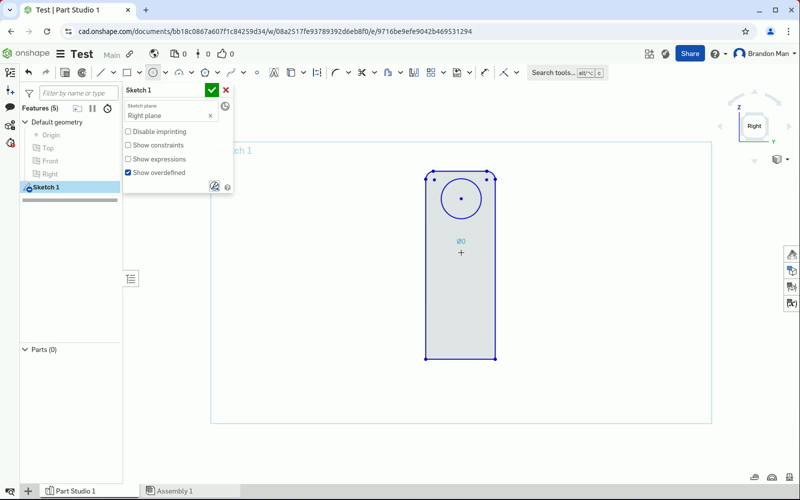
mouse_move(469, 252)
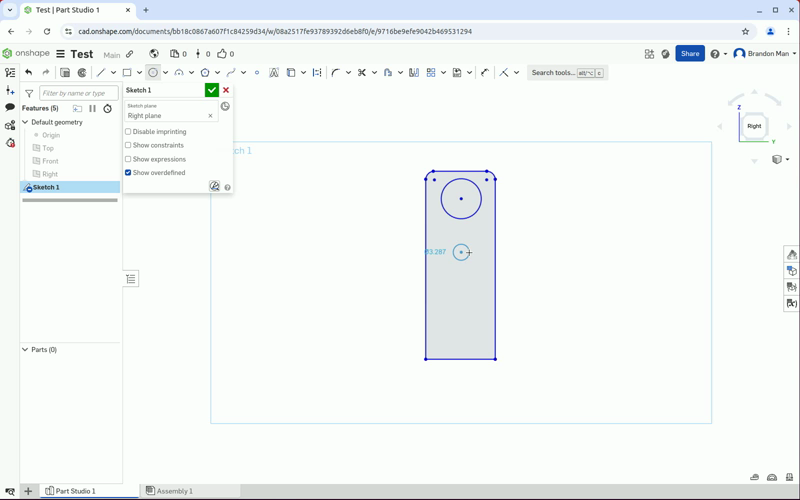
click(469, 252)
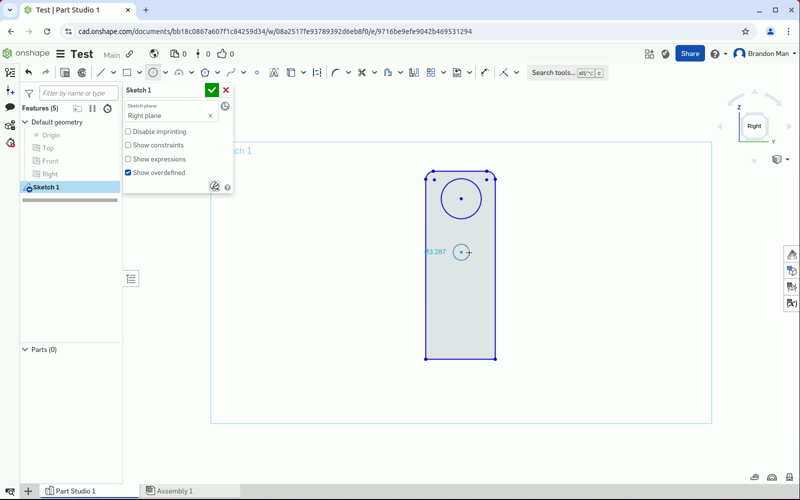
key(esc)
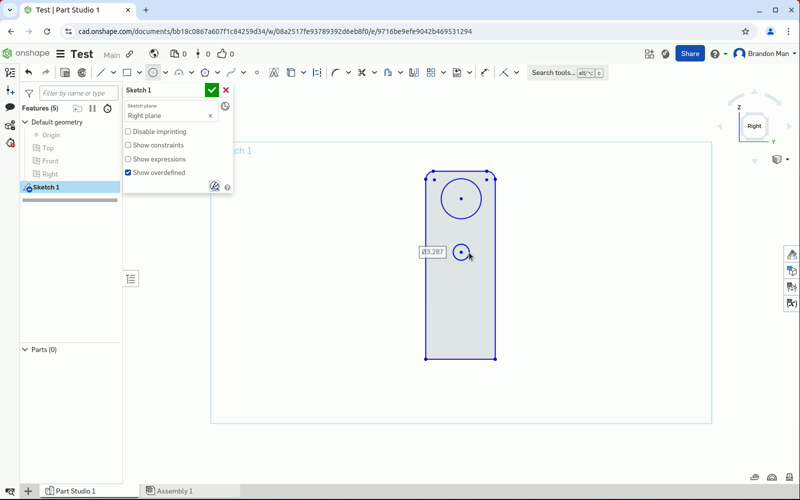
key(c)
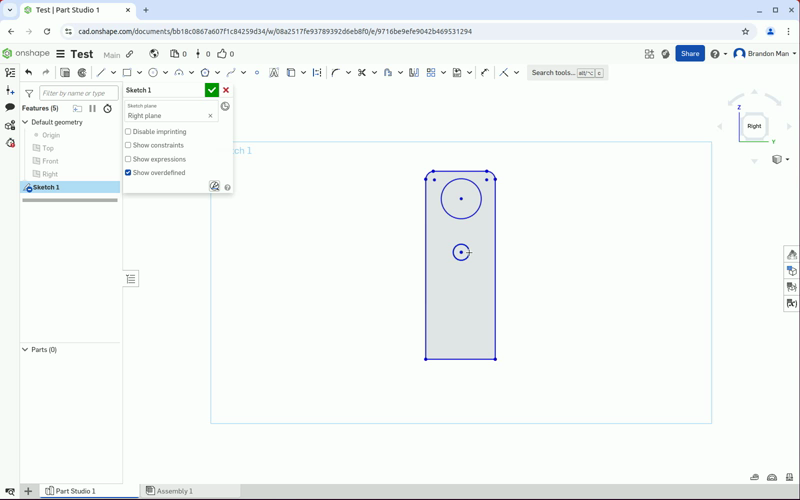
key_down(shift)
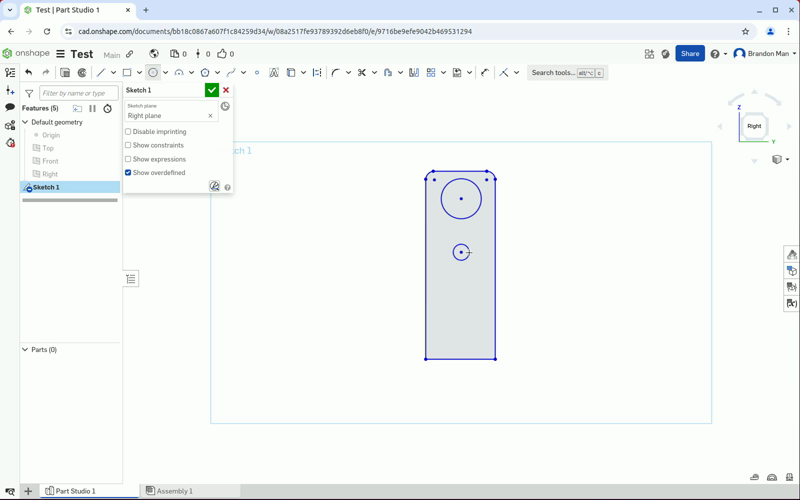
mouse_move(461, 232)
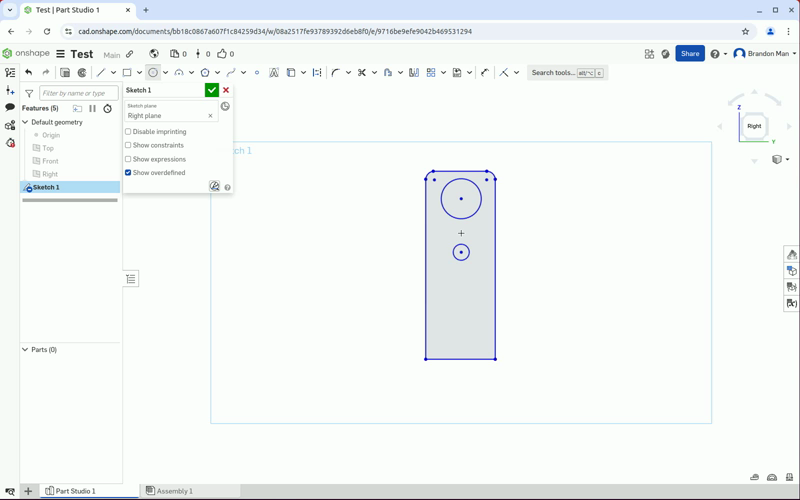
click(461, 232)
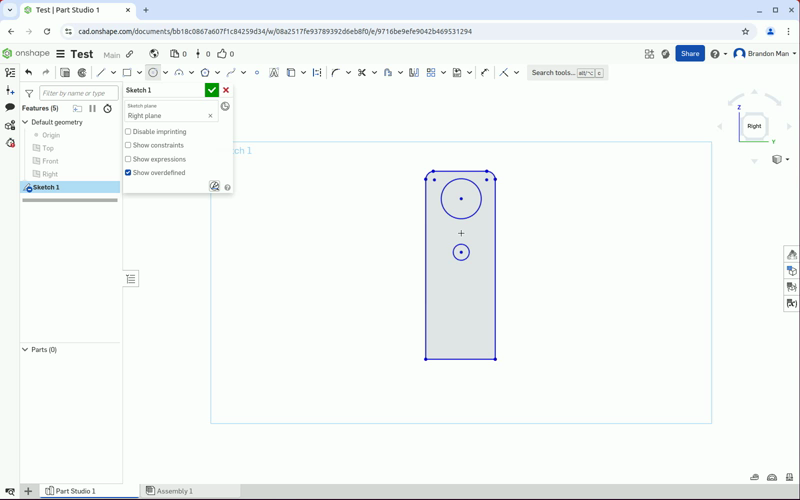
key_up(shift)
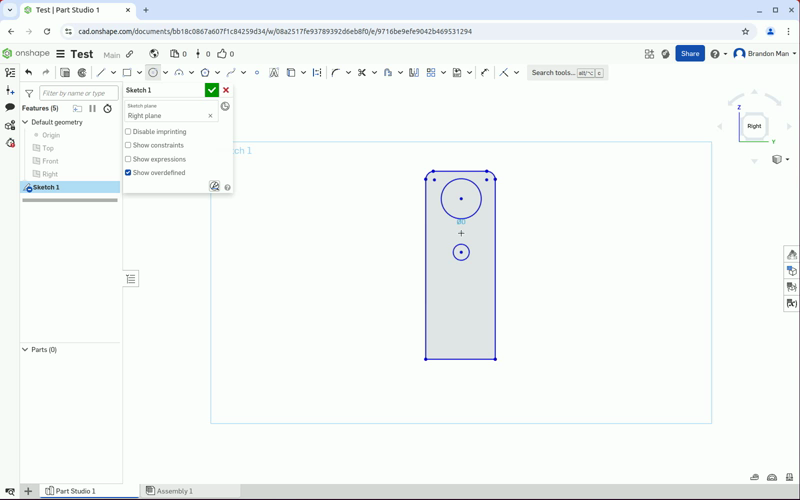
mouse_move(469, 232)
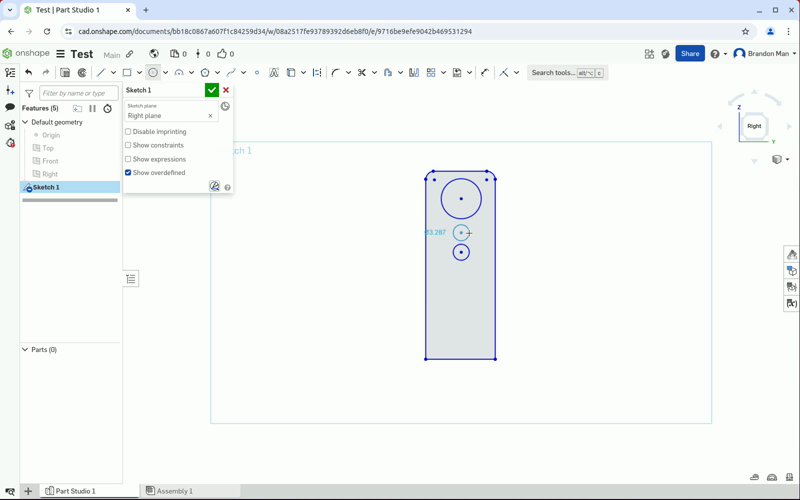
click(469, 232)
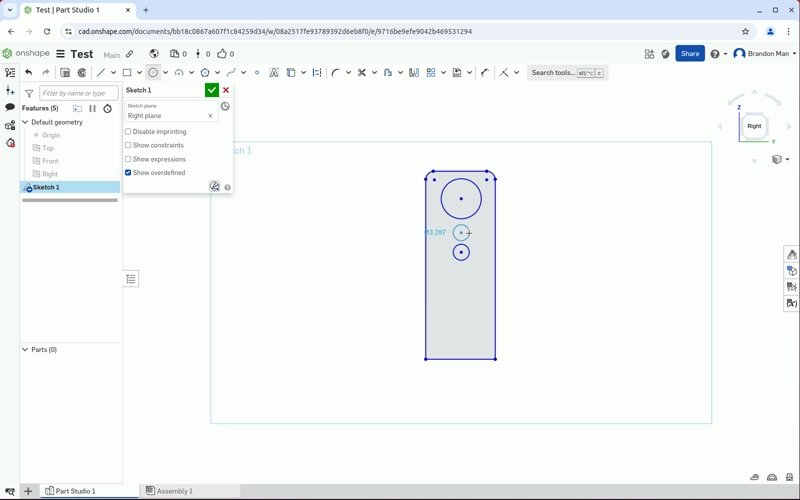
key(esc)
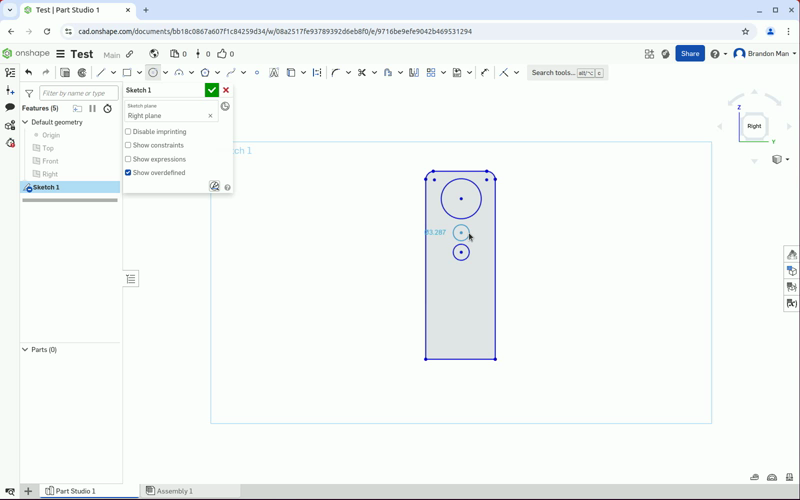
mouse_move(464, 300)
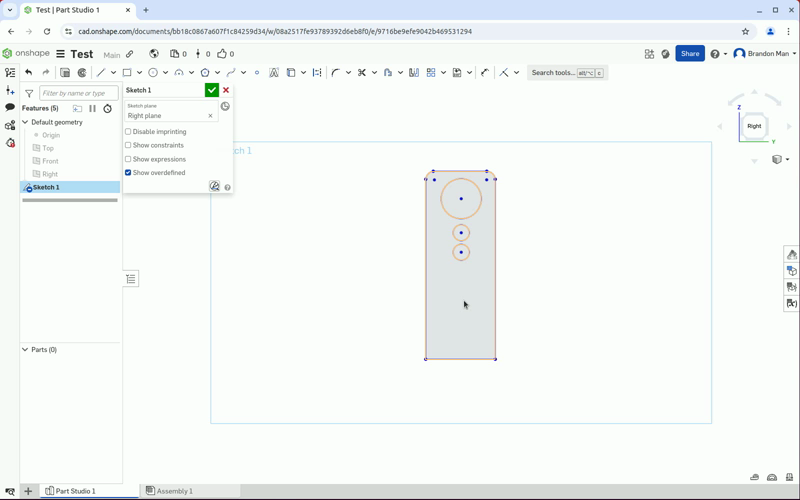
click(464, 300)
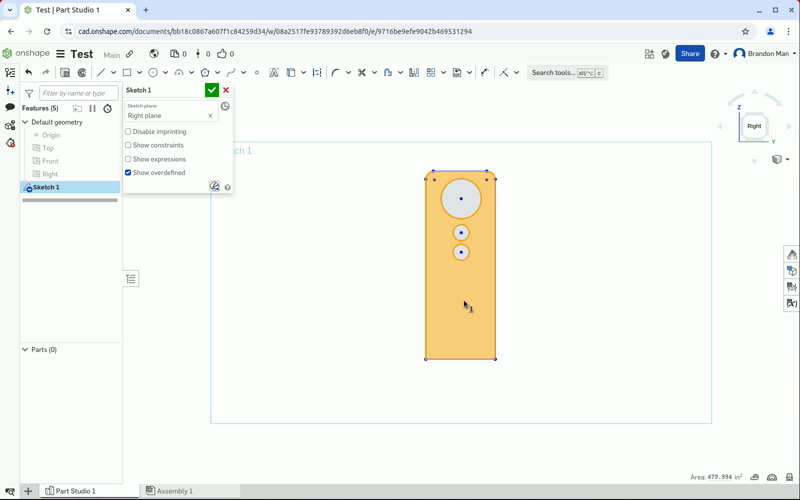
mouse_move(73, 352)
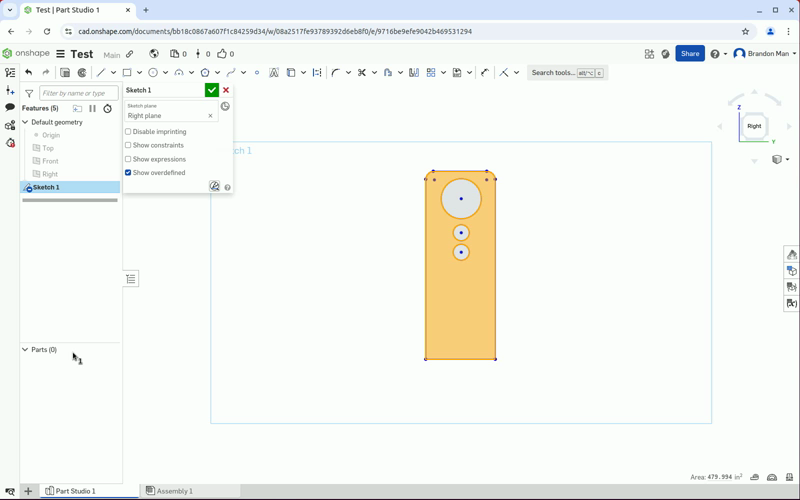
key(shift+y)
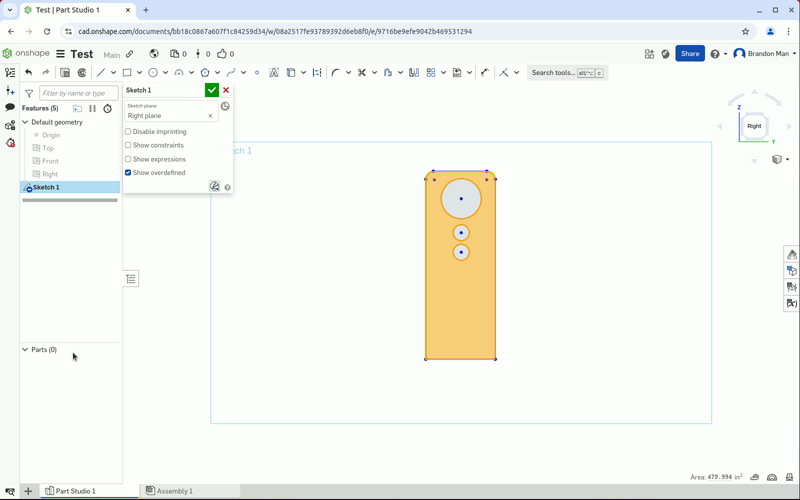
key(shift+e)
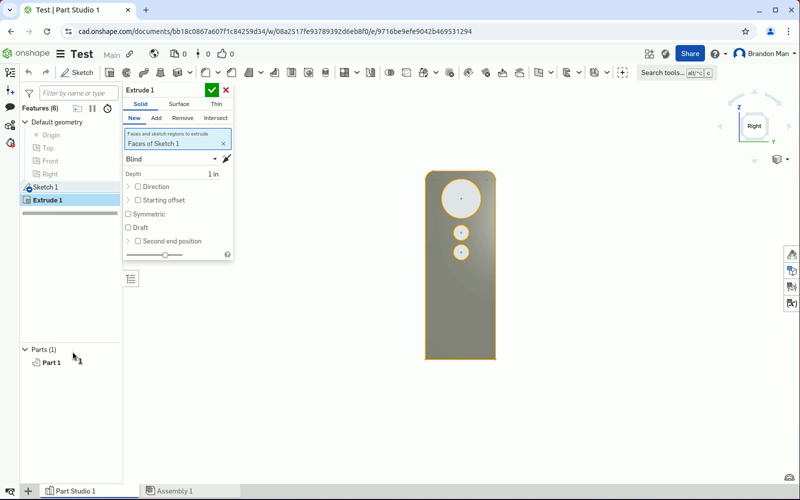
mouse_move(143, 106)
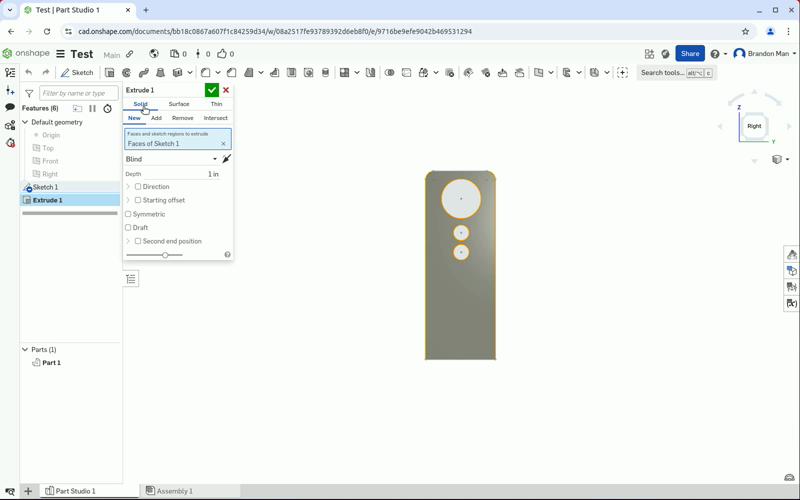
click(143, 106)
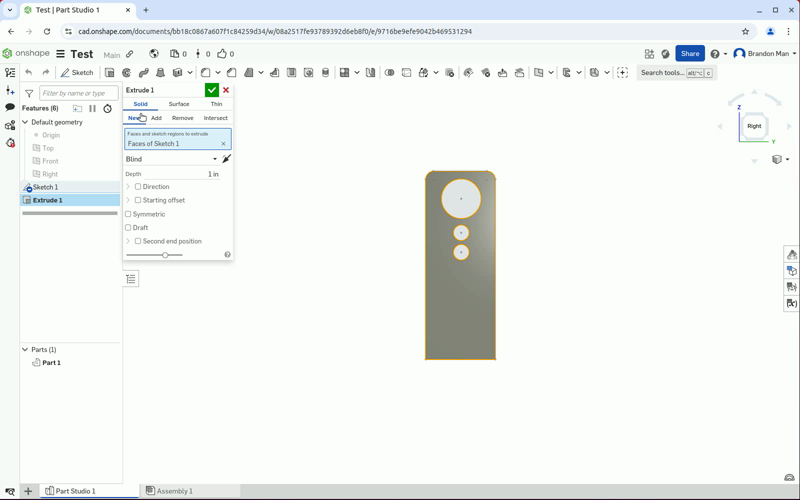
mouse_move(137, 120)
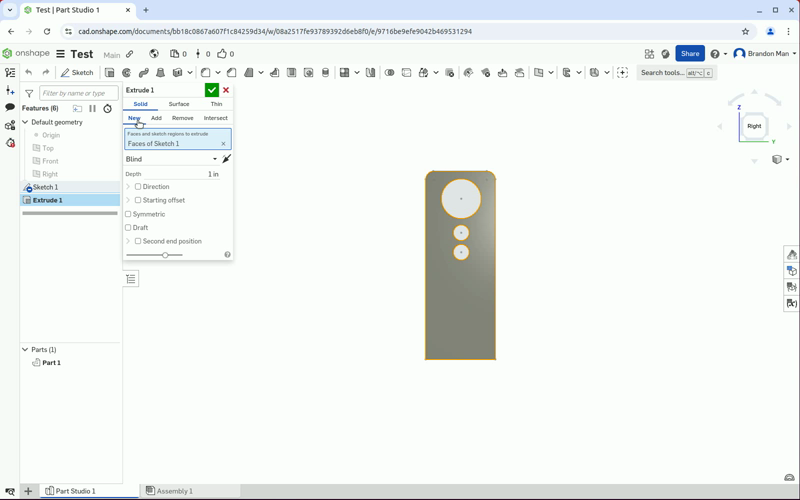
click(137, 120)
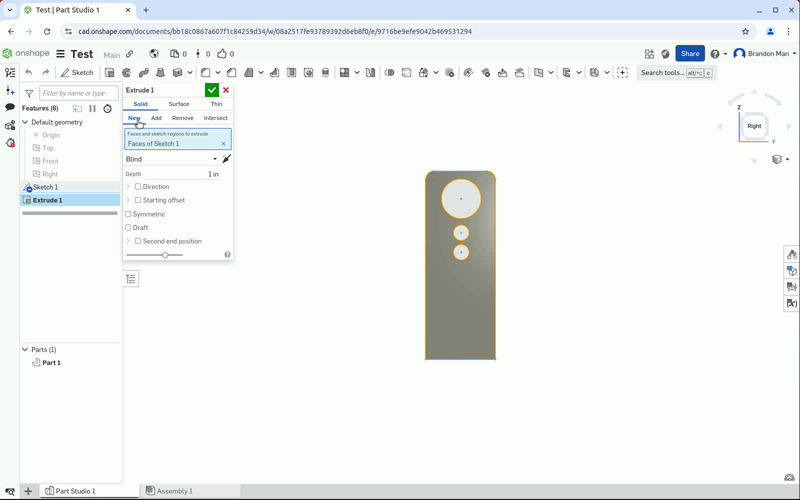
key(tab, 4)
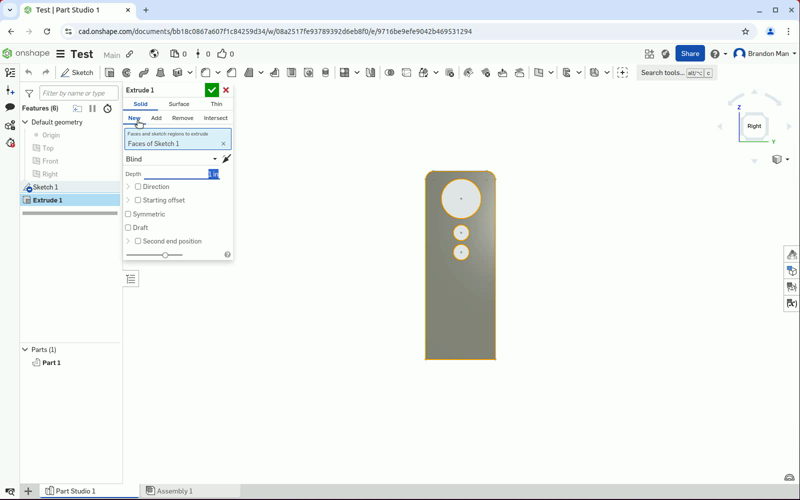
text(1.926)
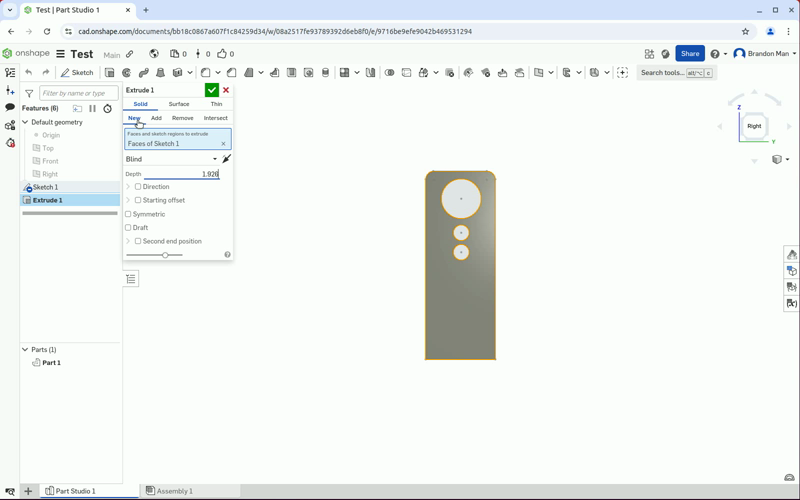
key(tab, 3)
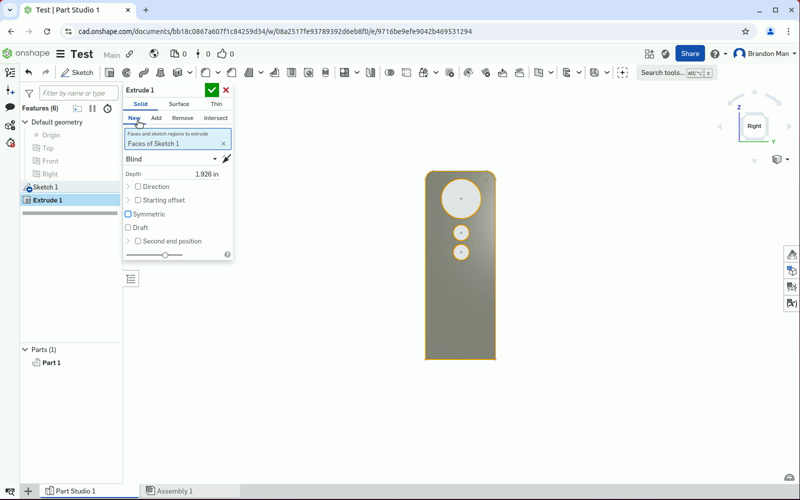
key(space)
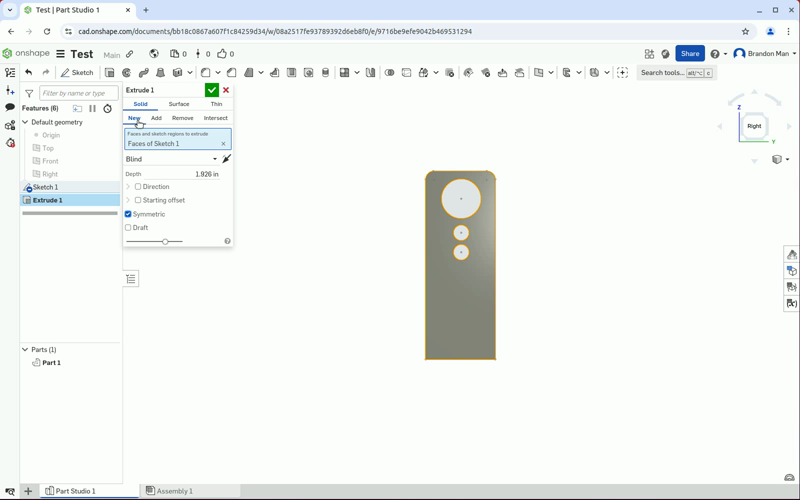
key(enter)
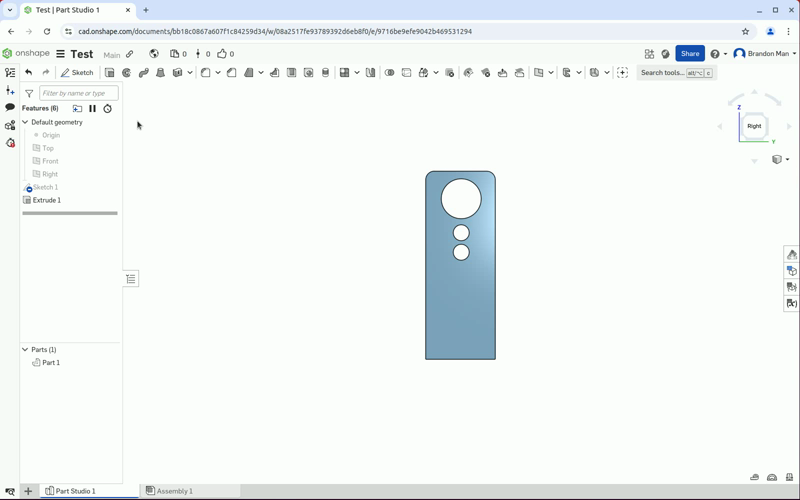
key(shift+h)
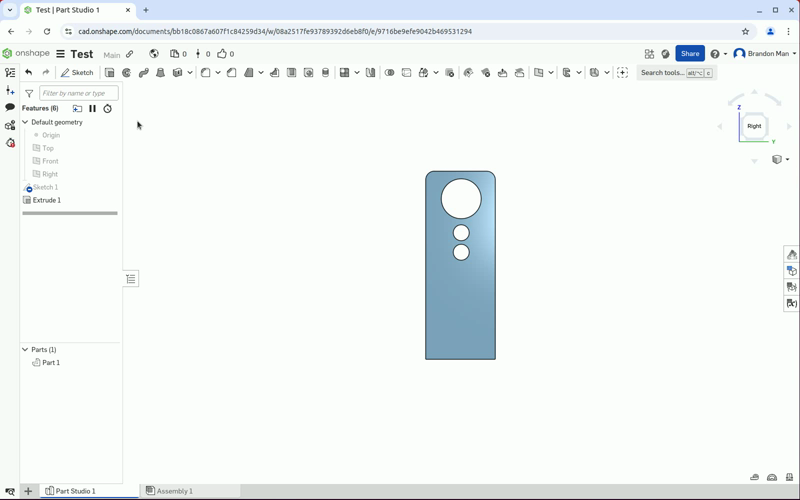
key(shift+h)
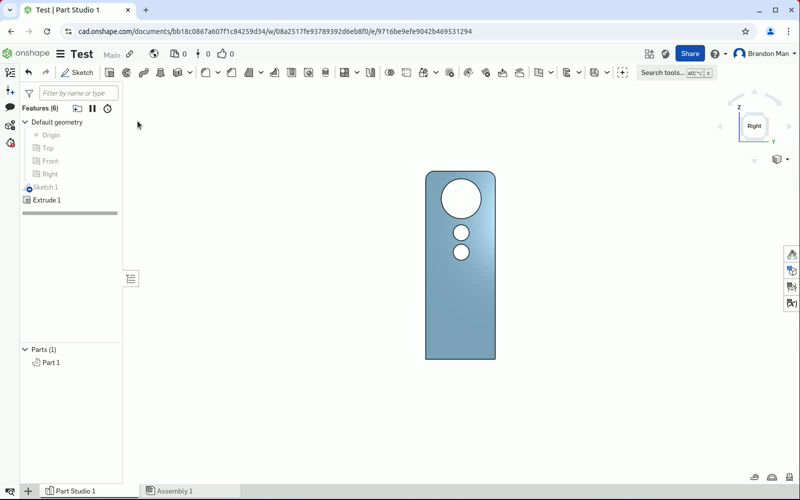
mouse_move(73, 189)
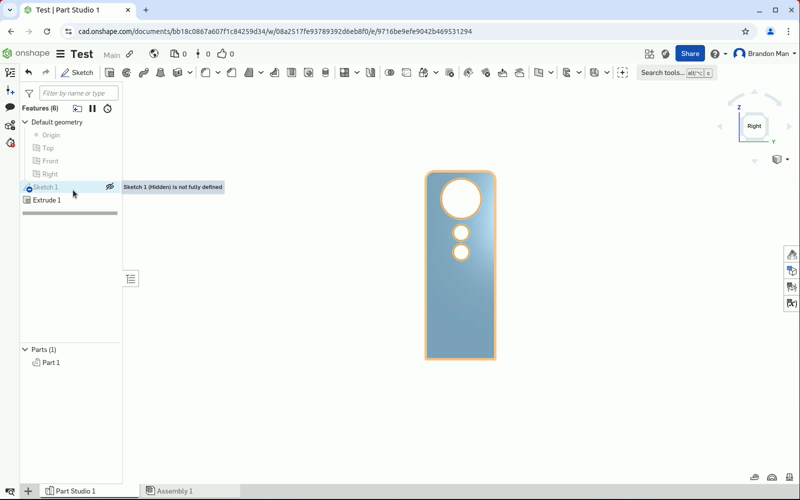
click(73, 189)
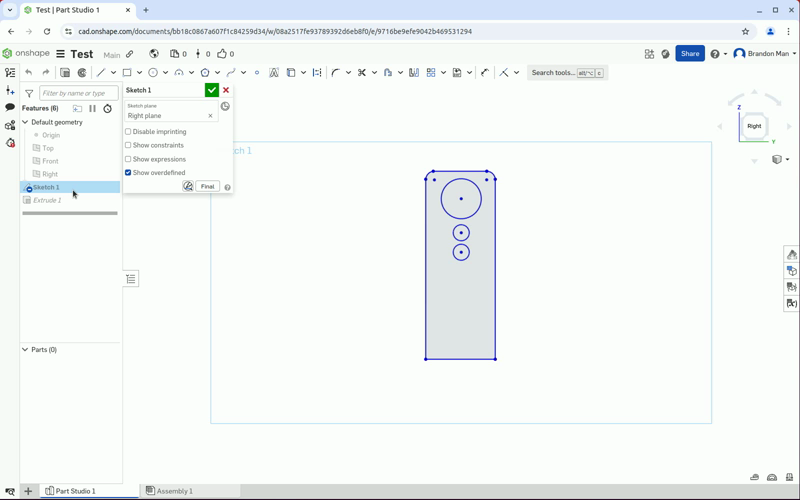
mouse_move(229, 92)
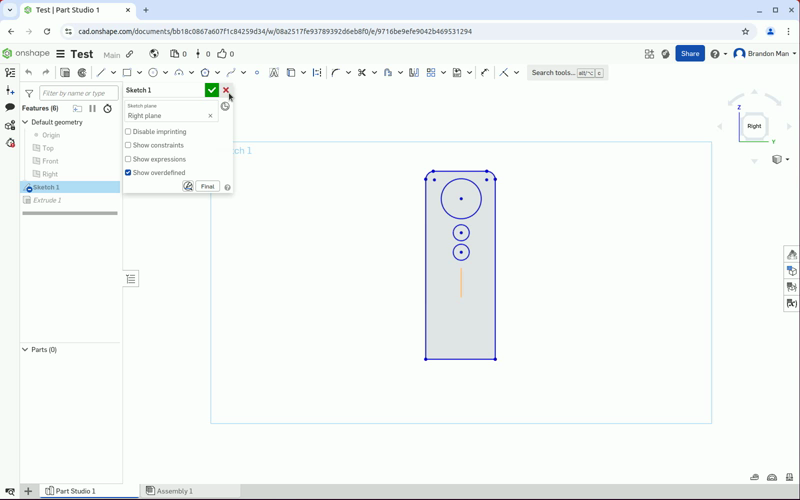
click(229, 92)
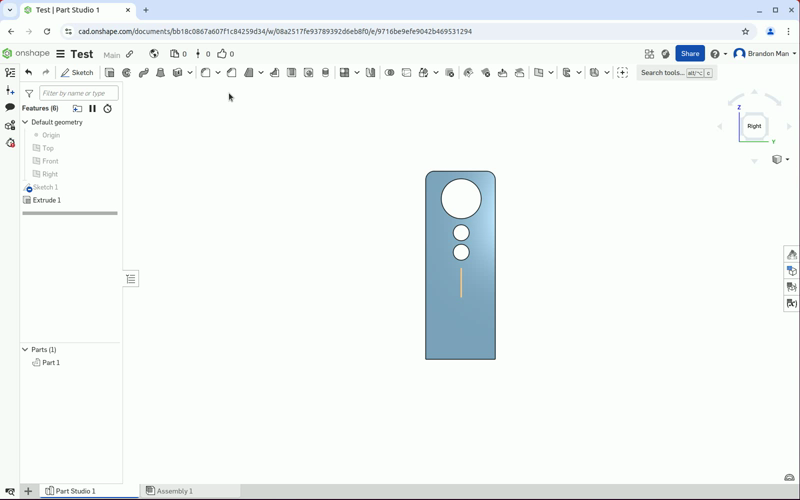
mouse_move(541, 75)
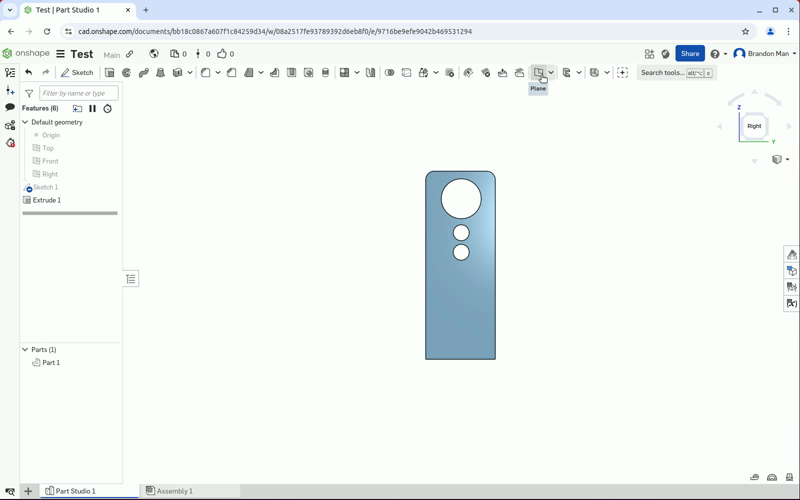
click(541, 75)
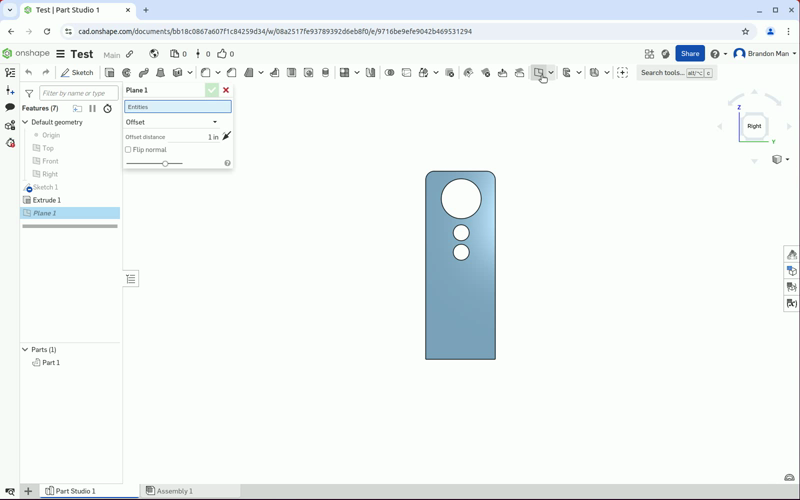
mouse_move(73, 176)
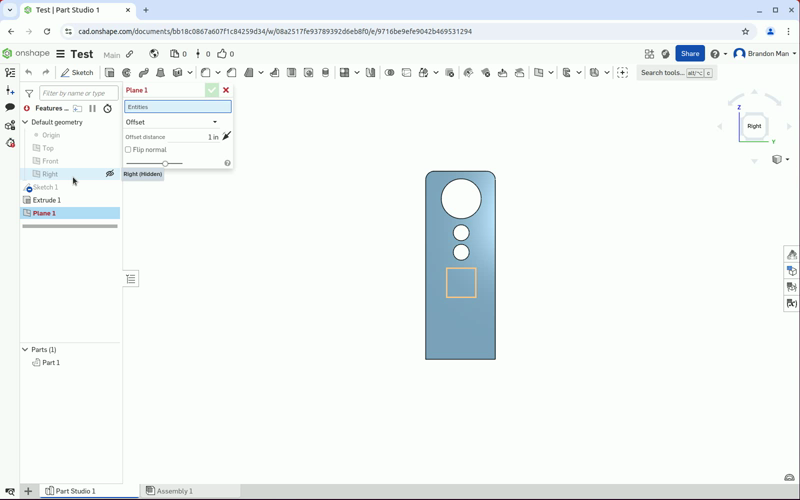
click(73, 176)
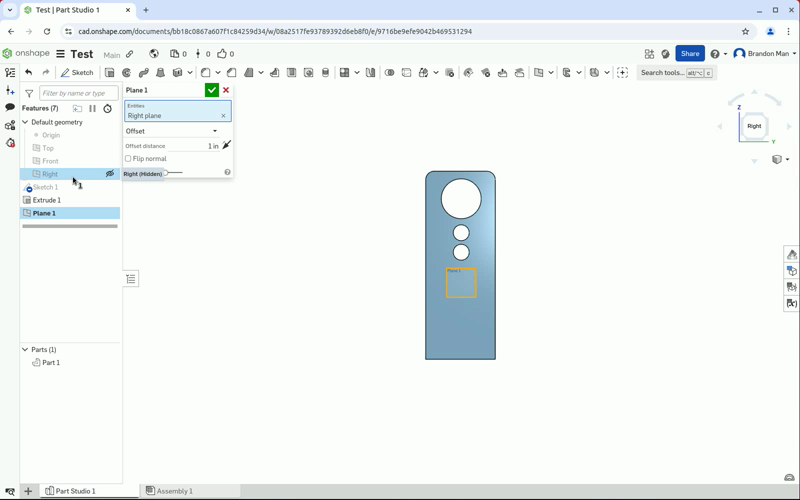
key(tab, 2)
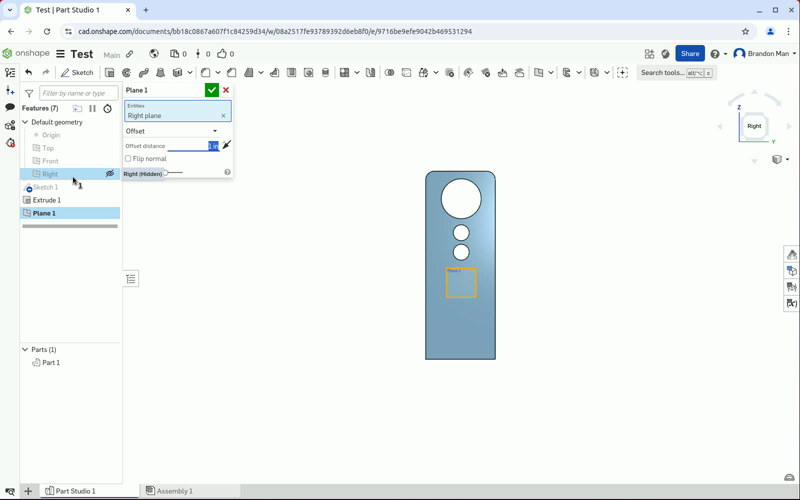
text(0.955)
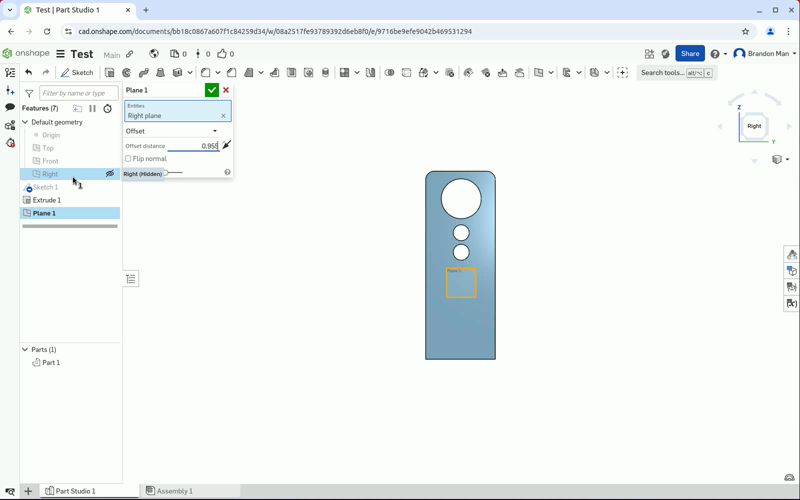
key(enter, 2)
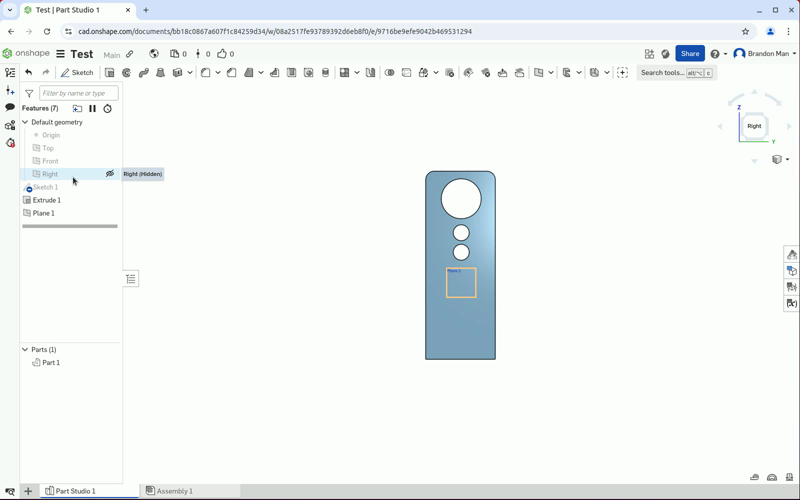
key(shift+s)
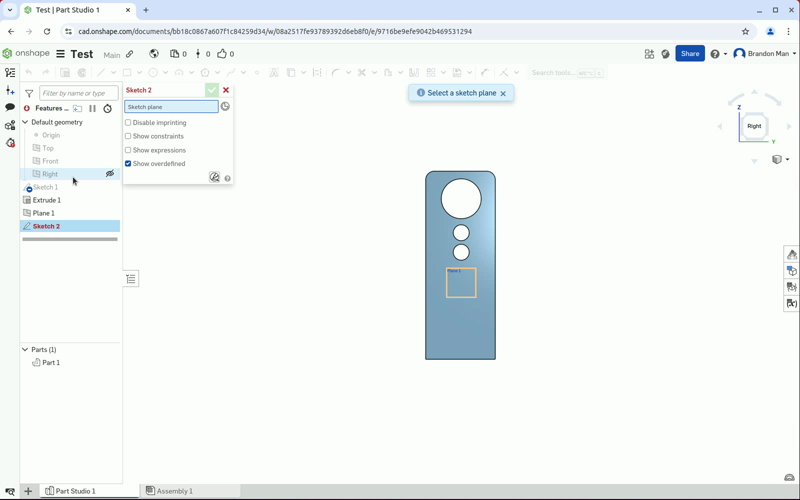
mouse_move(73, 215)
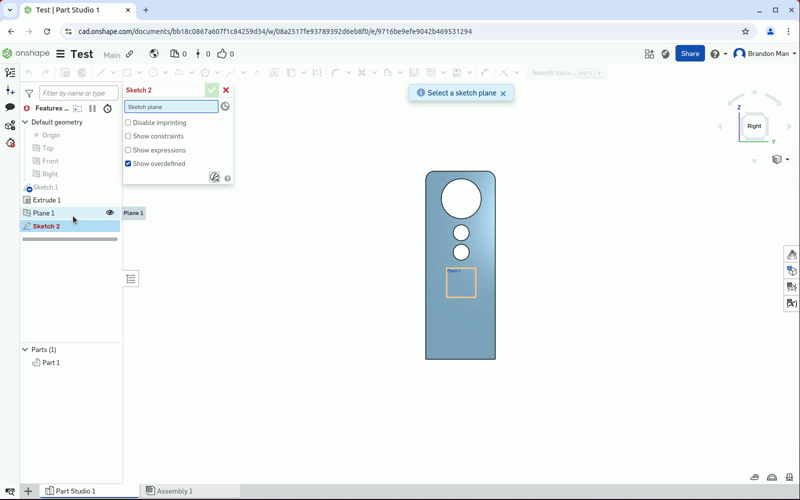
click(73, 215)
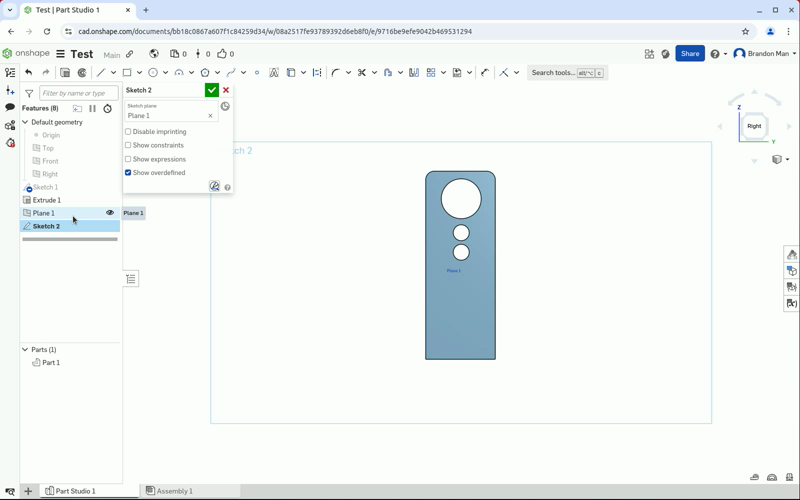
mouse_move(73, 352)
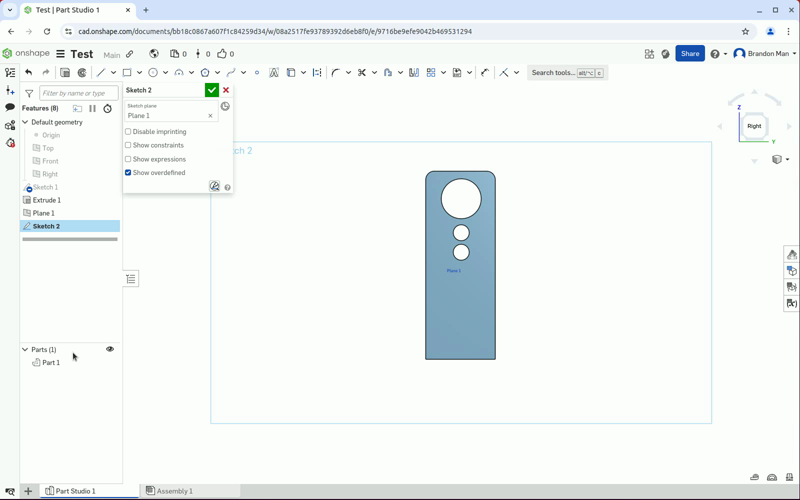
key(y)
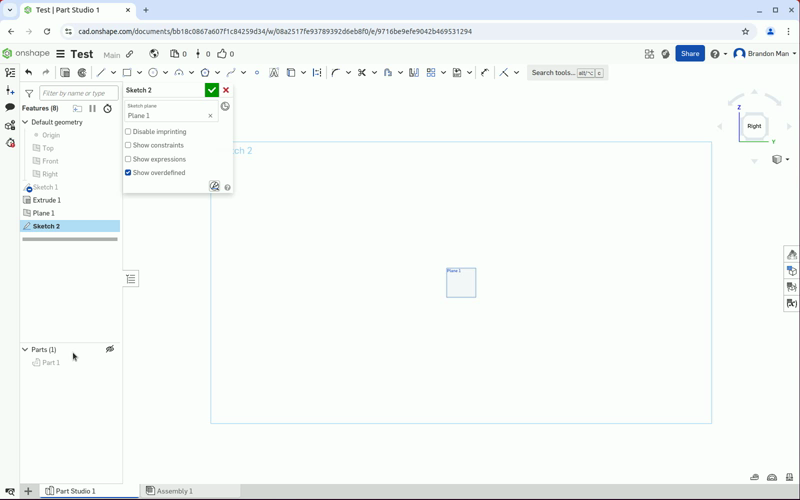
key(l)
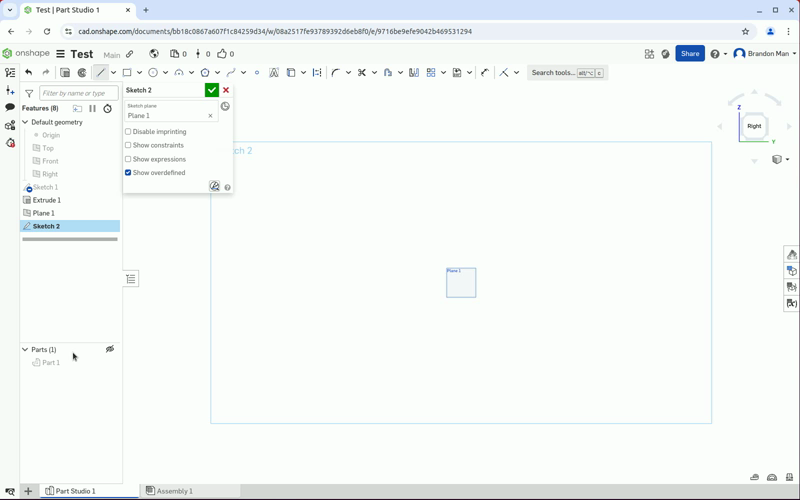
key_down(shift)
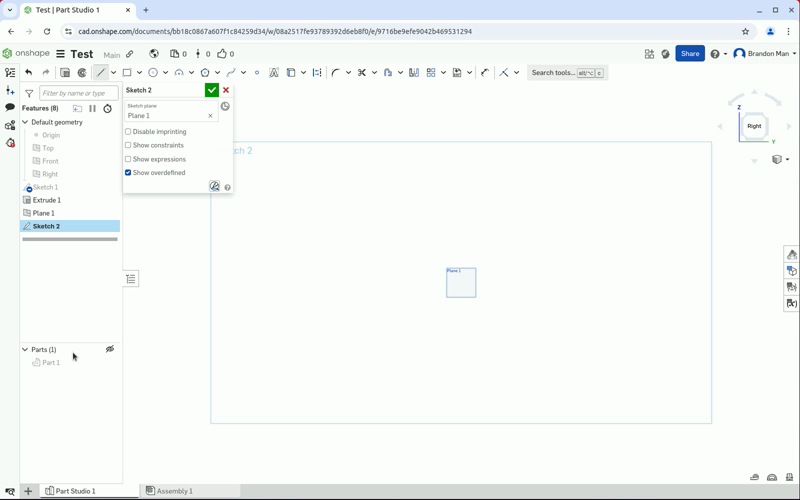
mouse_move(425, 359)
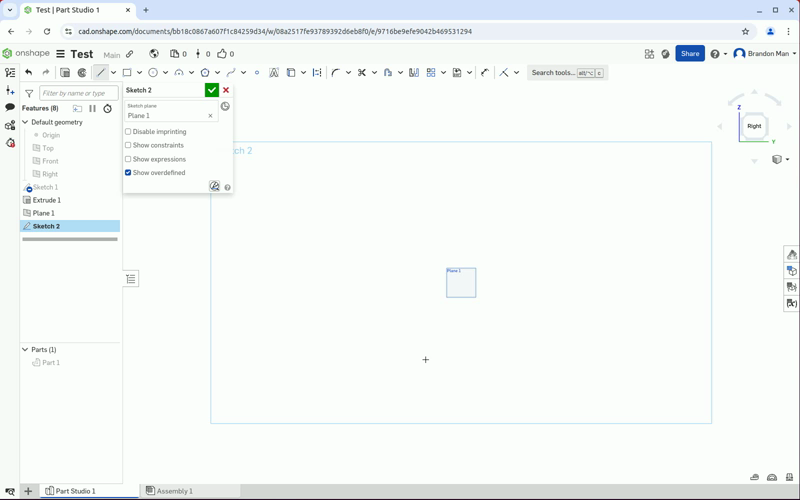
click(425, 359)
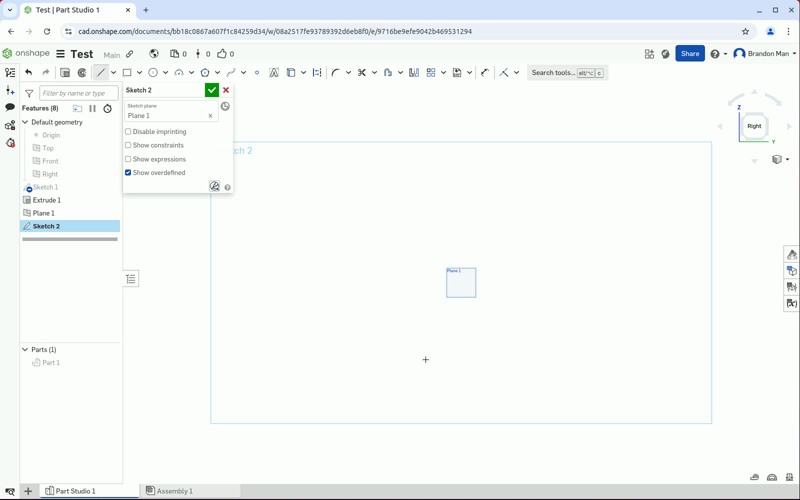
key_up(shift)
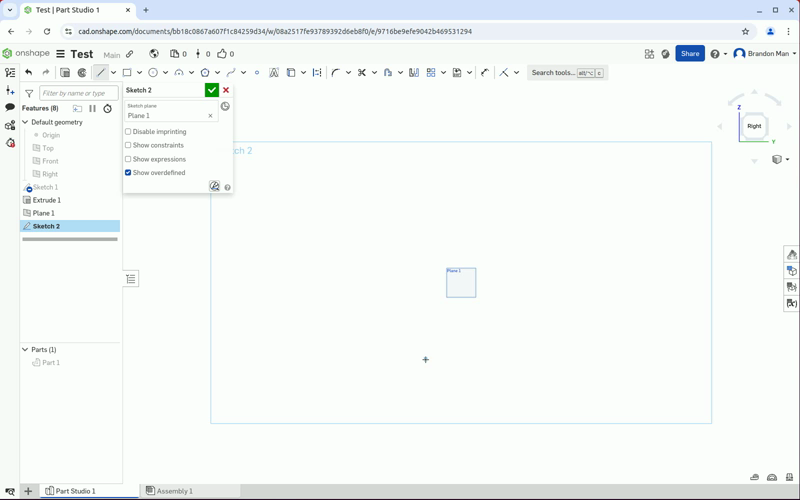
key_down(shift)
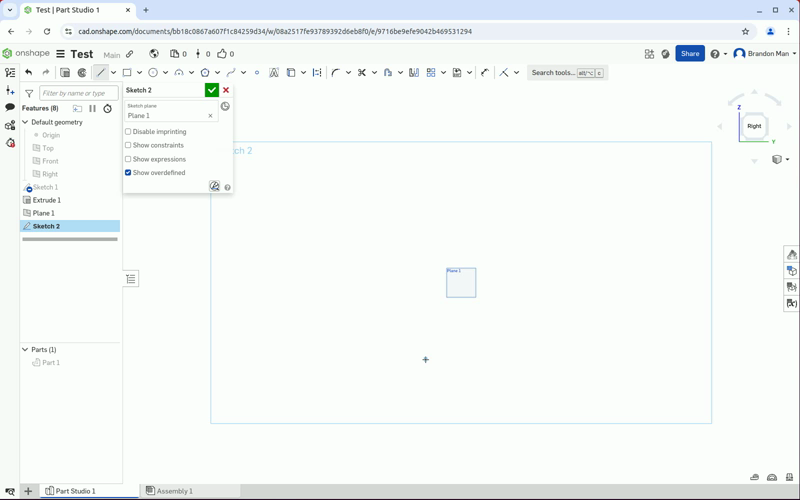
mouse_move(495, 359)
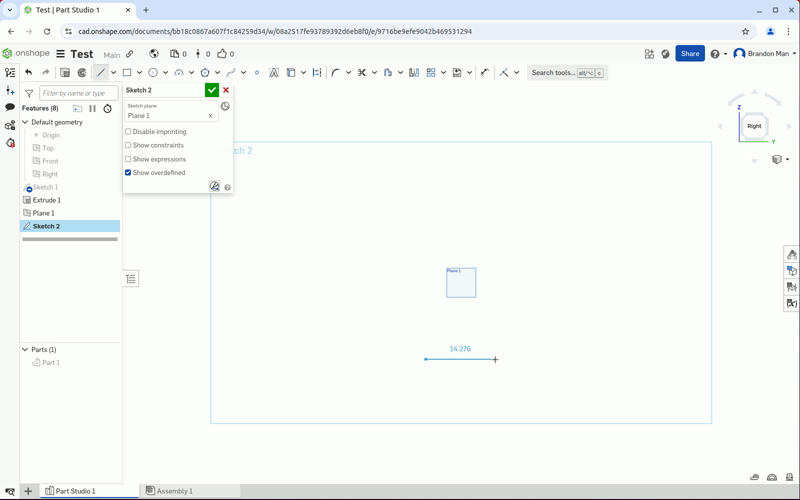
click(495, 359)
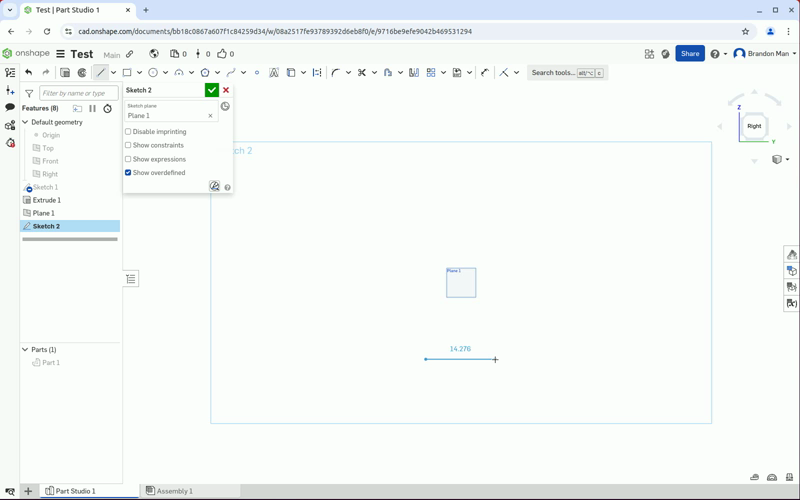
key_up(shift)
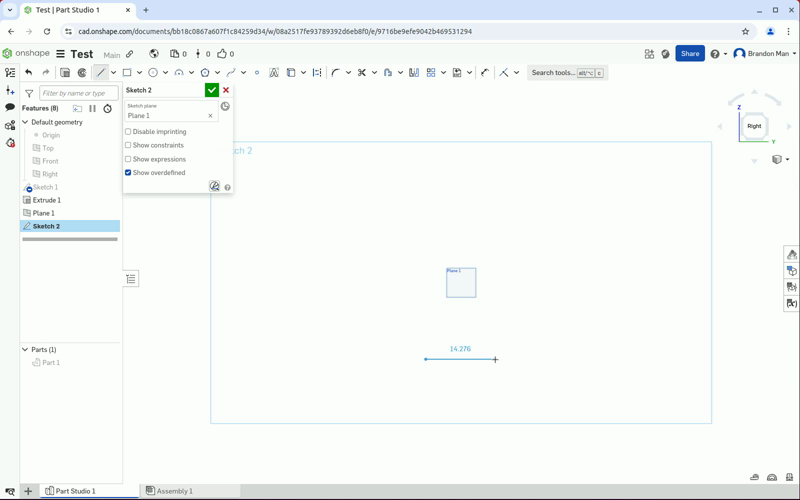
key_down(shift)
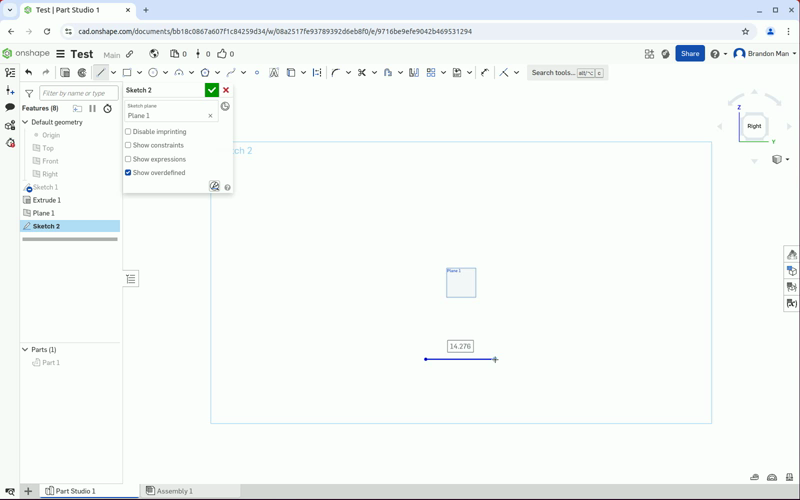
mouse_move(495, 268)
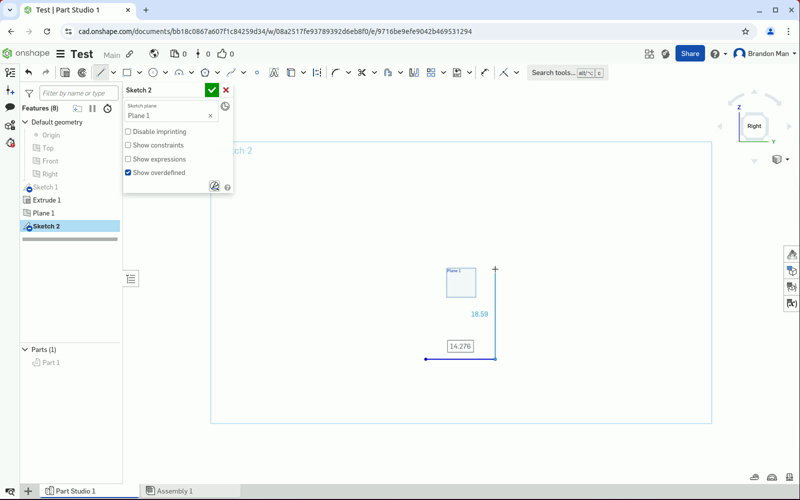
click(495, 268)
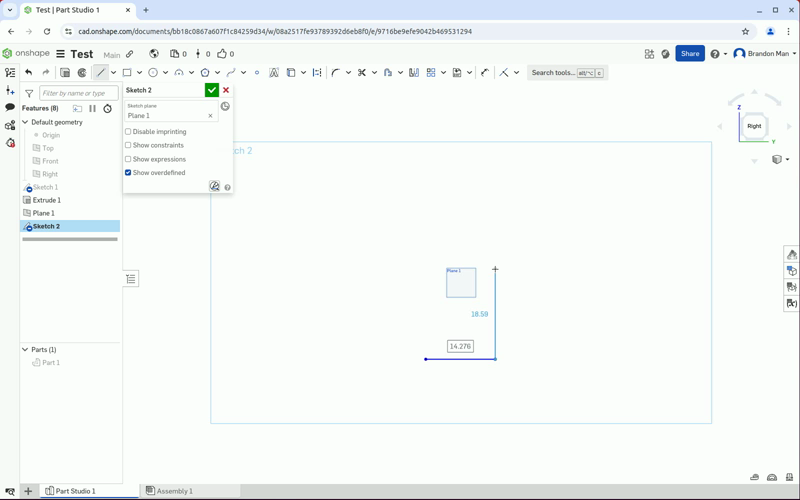
key_up(shift)
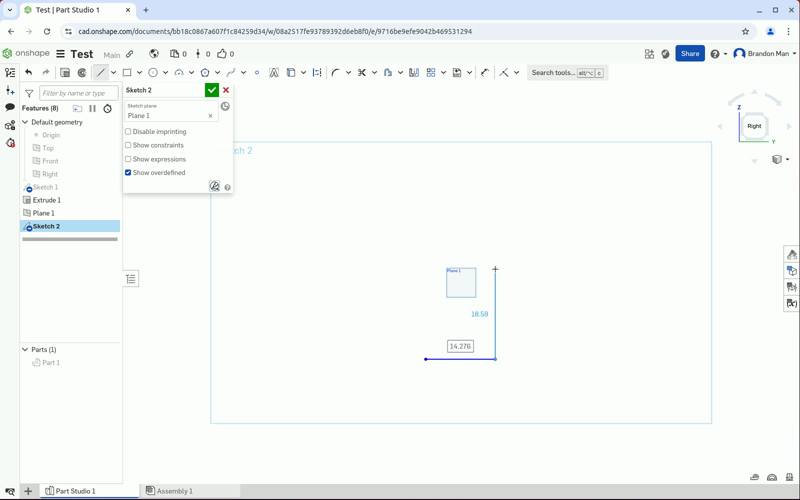
key_down(shift)
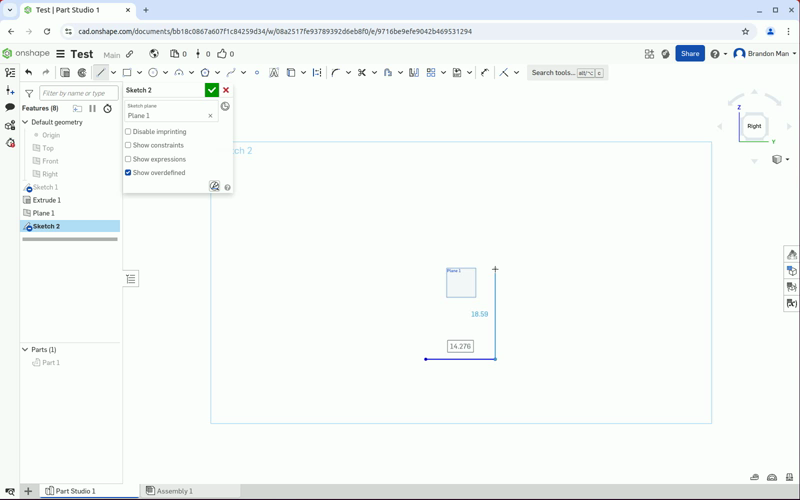
mouse_move(425, 268)
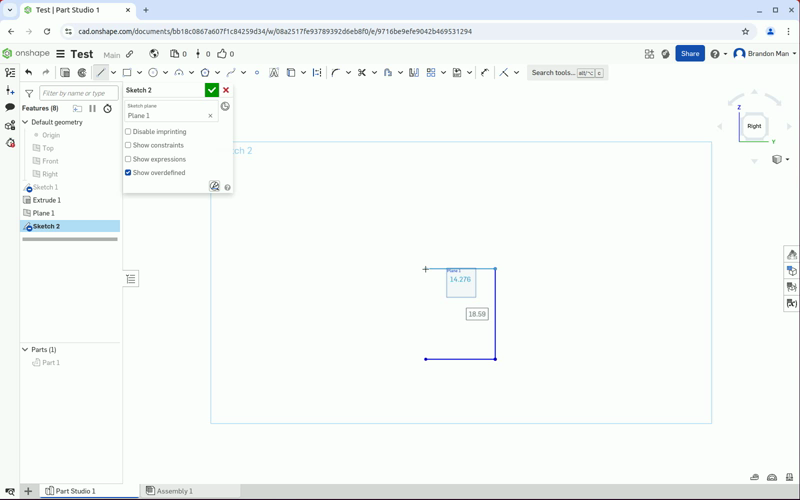
click(425, 268)
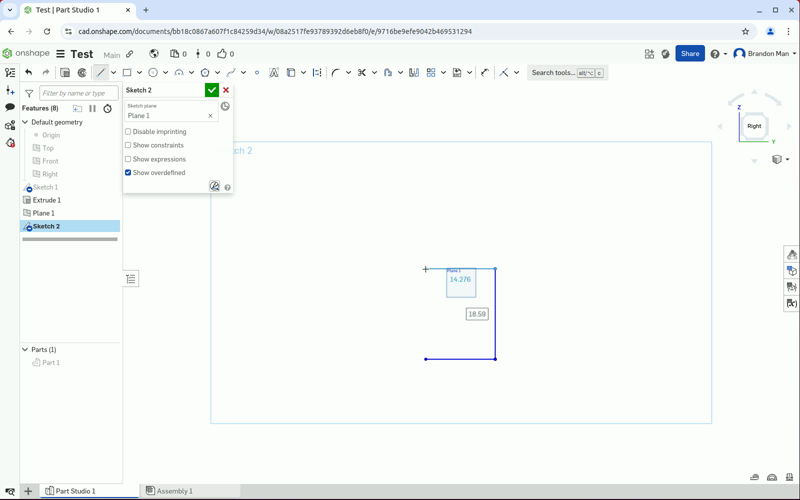
key_up(shift)
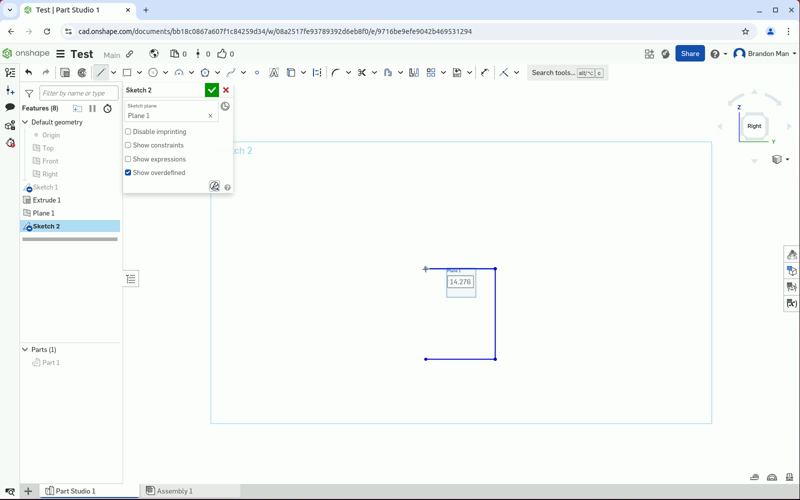
key_down(shift)
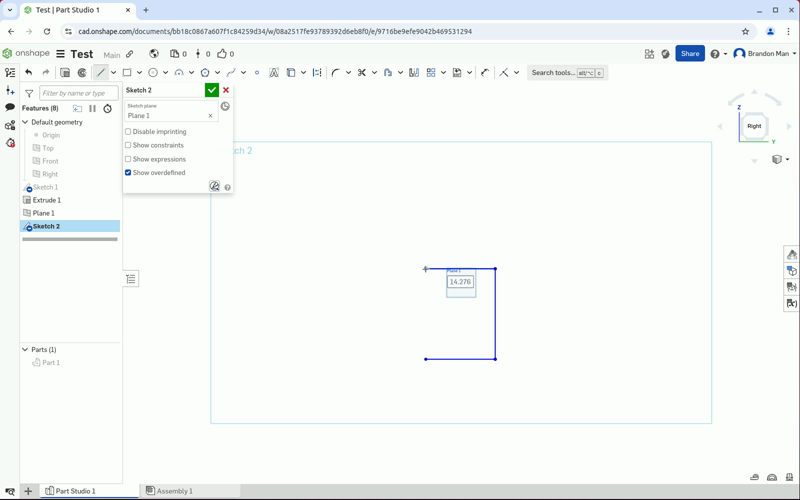
mouse_move(425, 359)
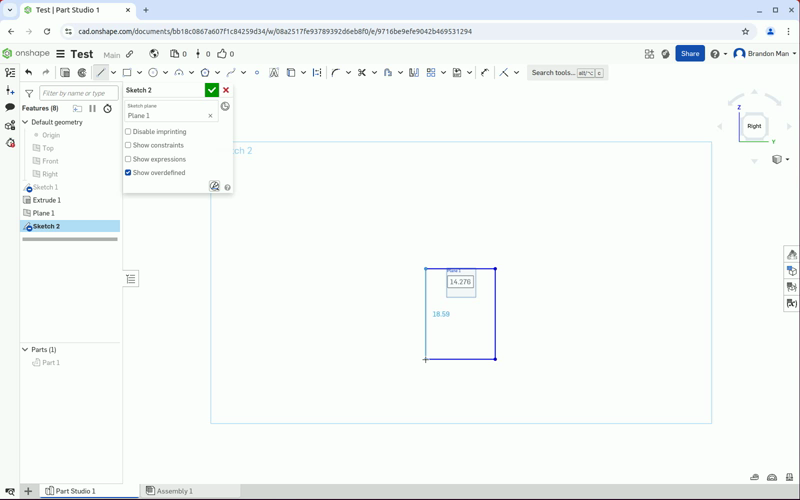
key_up(shift)
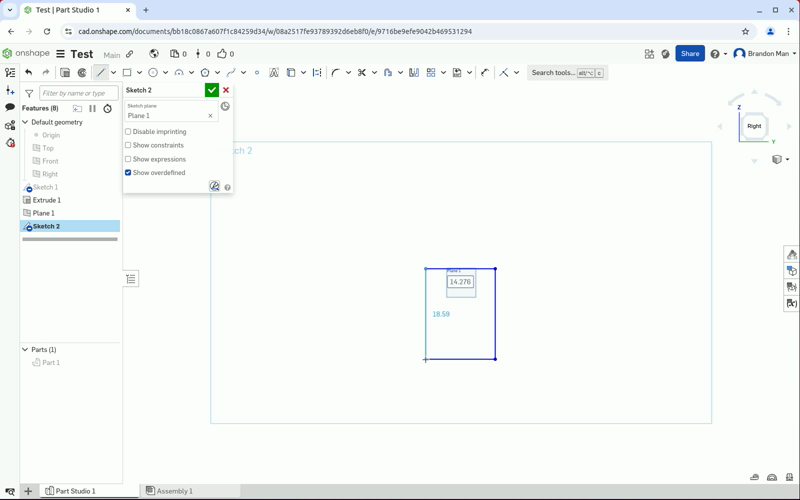
click(425, 359)
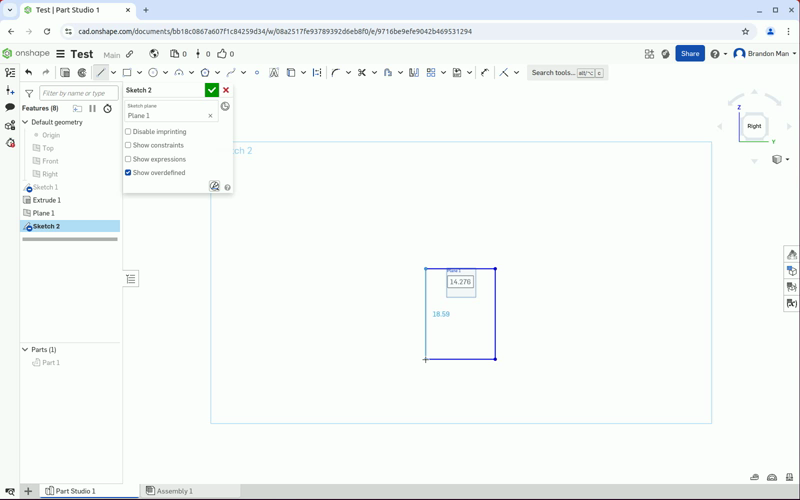
key(esc)
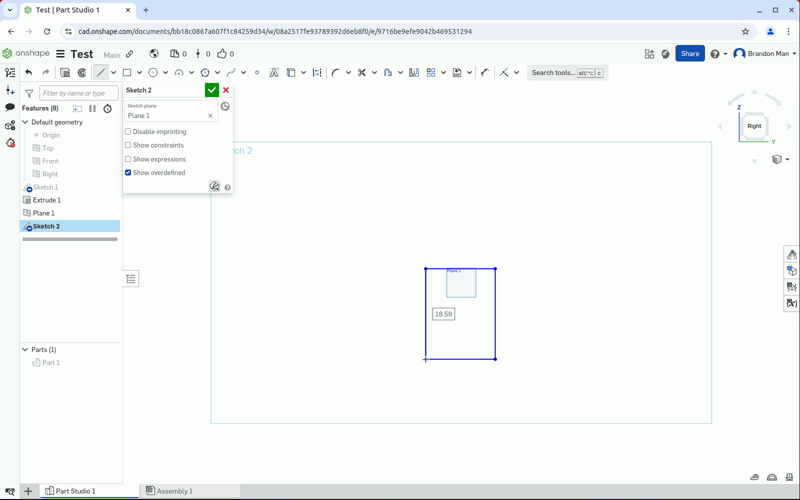
mouse_move(479, 314)
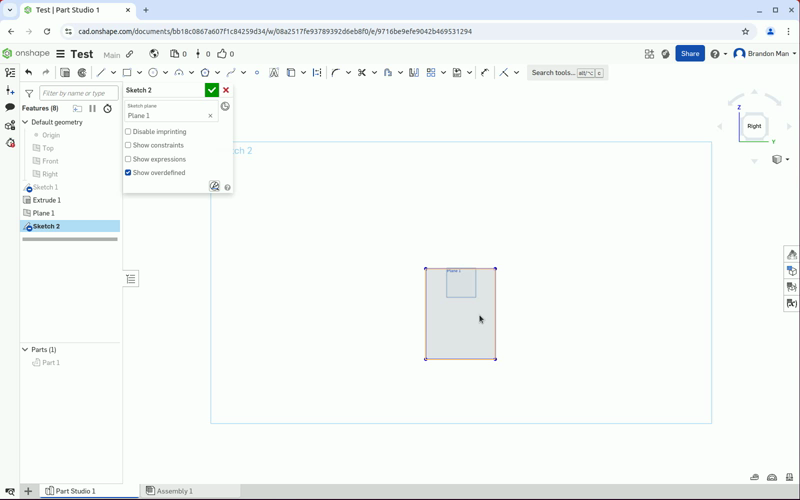
click(479, 314)
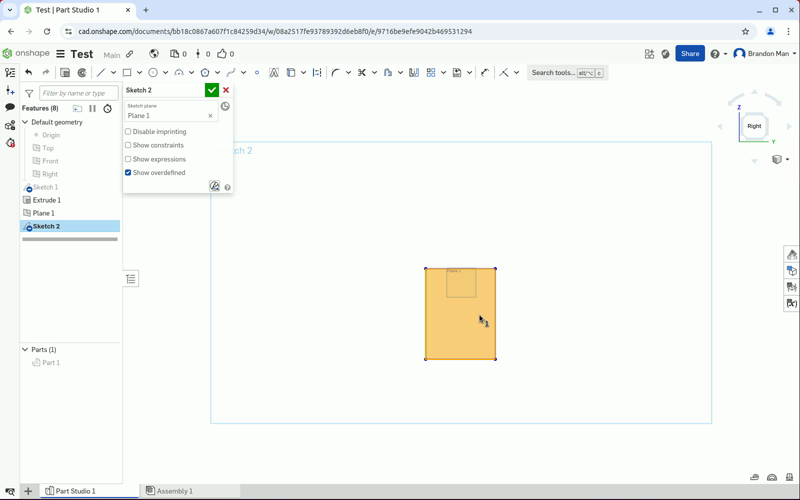
mouse_move(73, 352)
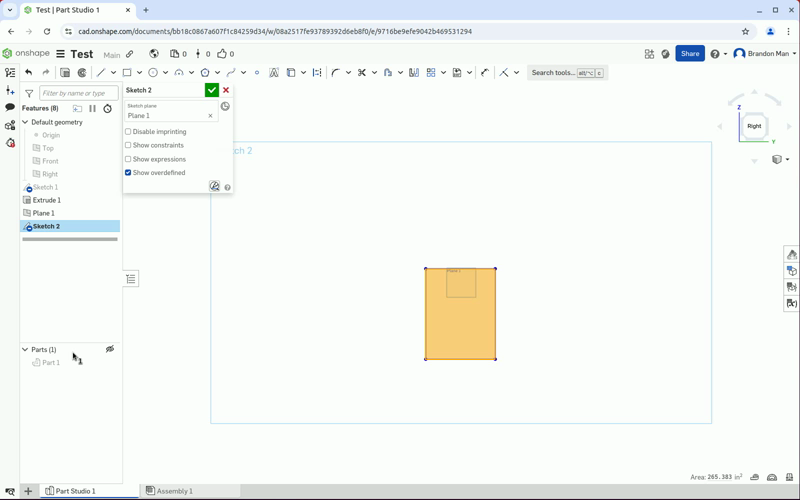
key(shift+y)
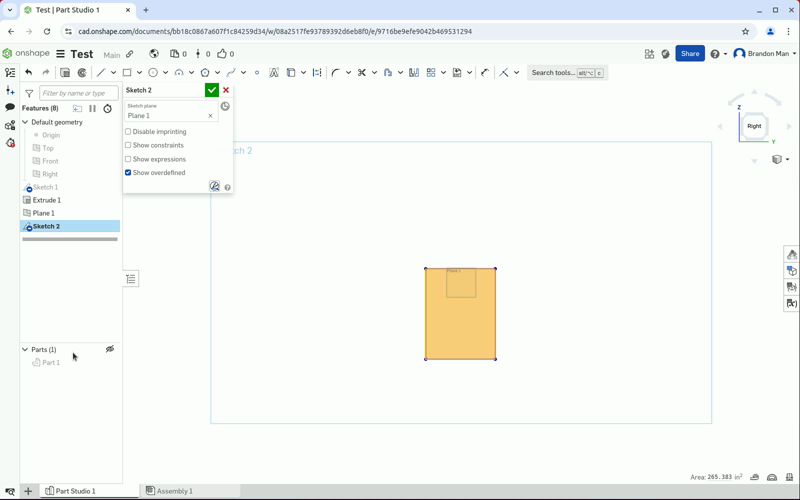
key(shift+e)
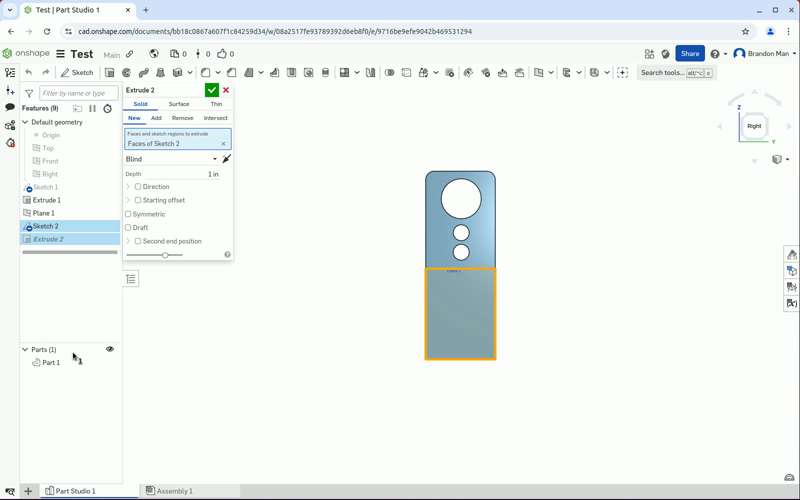
mouse_move(143, 106)
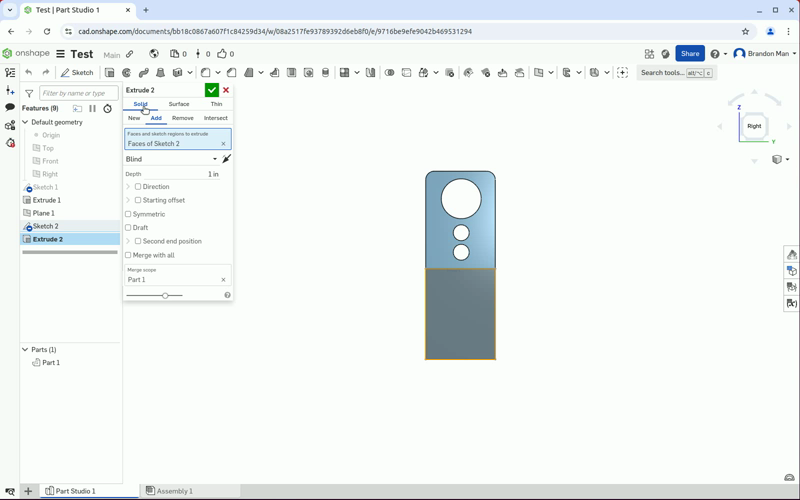
click(143, 106)
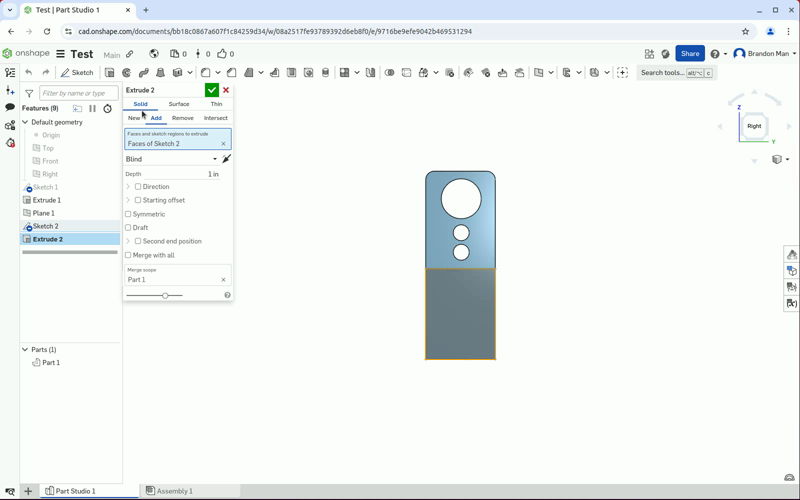
mouse_move(137, 120)
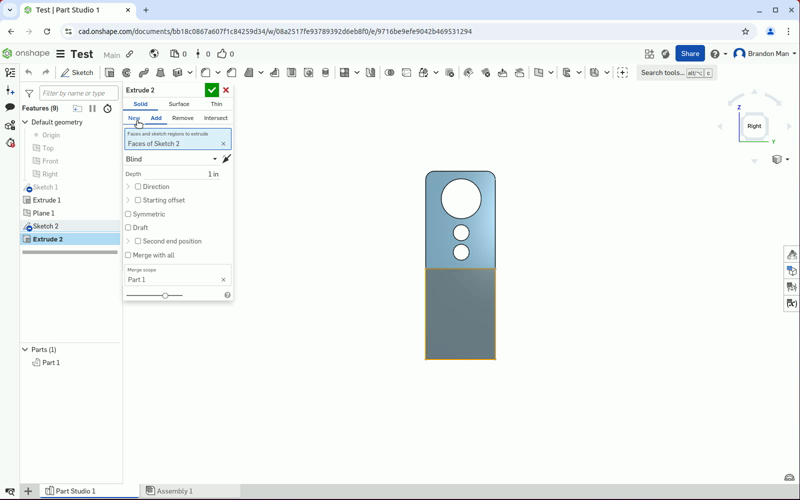
click(137, 120)
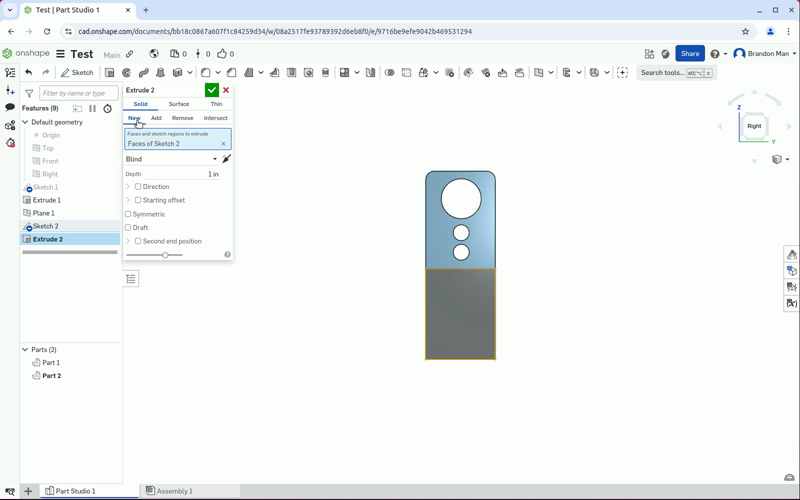
key(tab, 4)
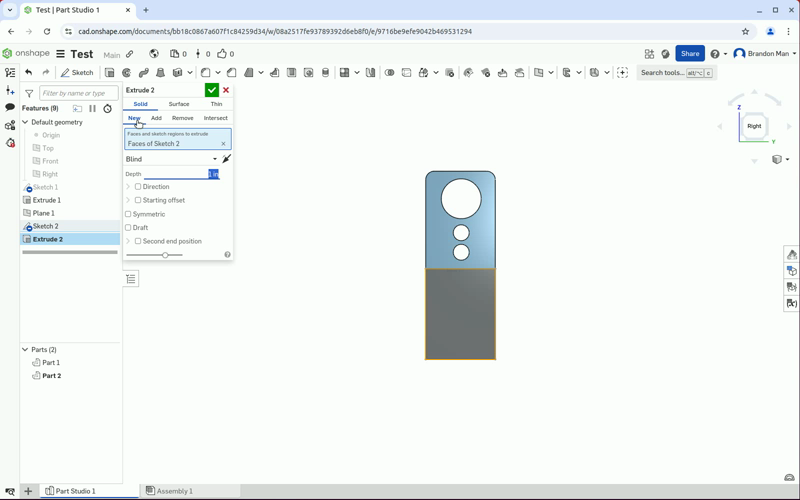
text(11.554)
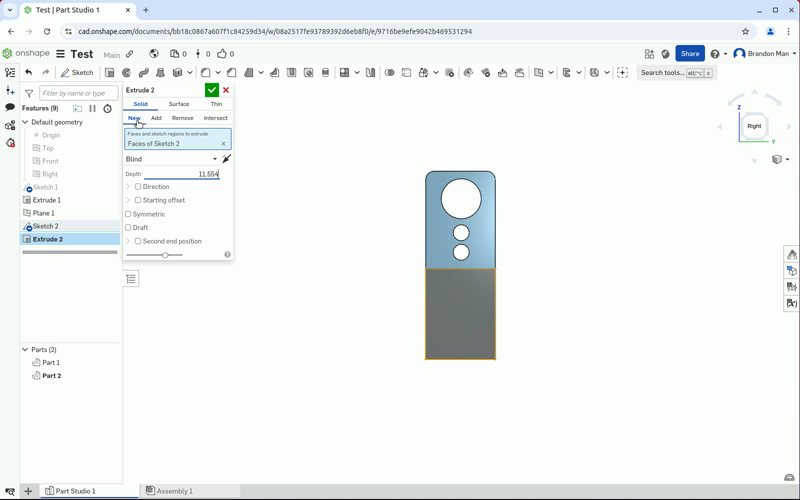
key(enter)
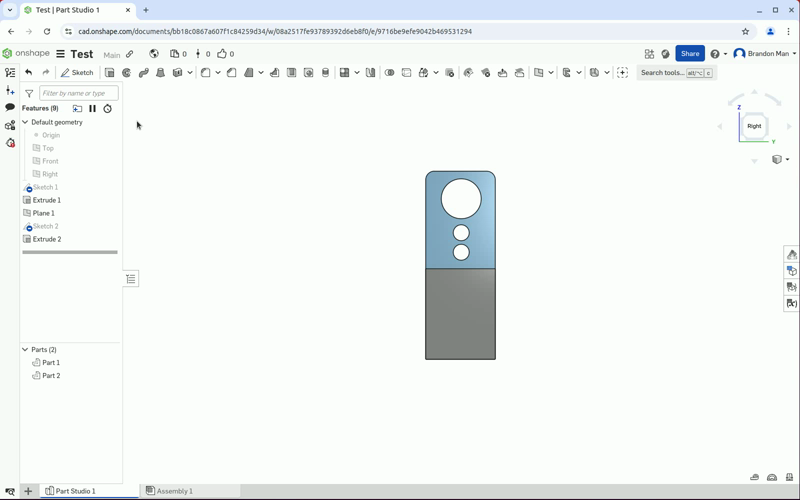
key(shift+h)
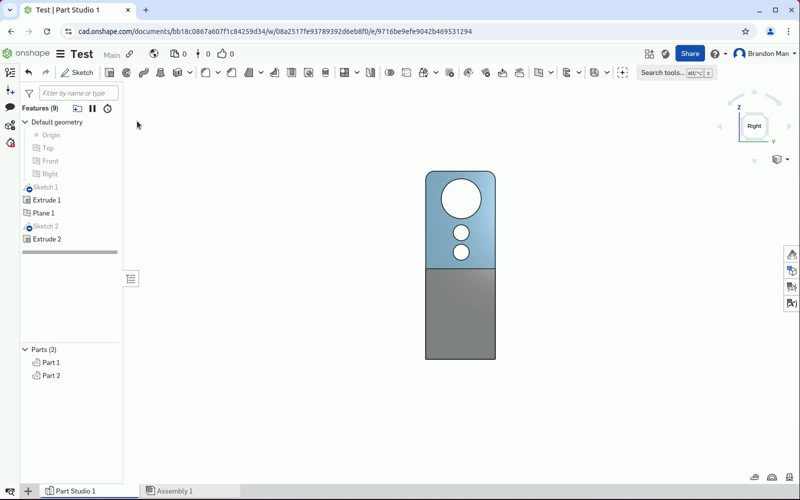
key(shift+h)
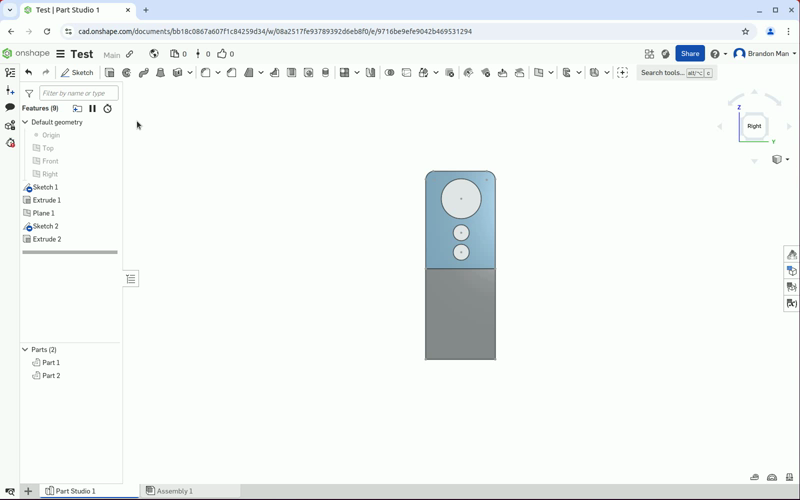
key(shift+7)
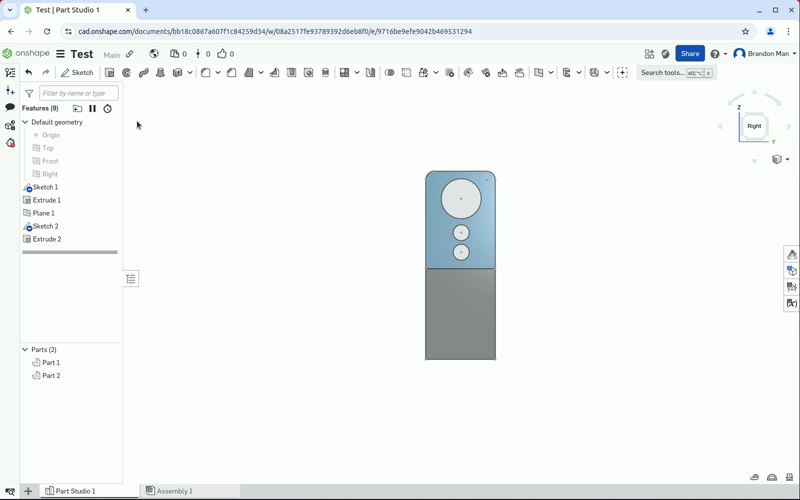
key(right, 2)
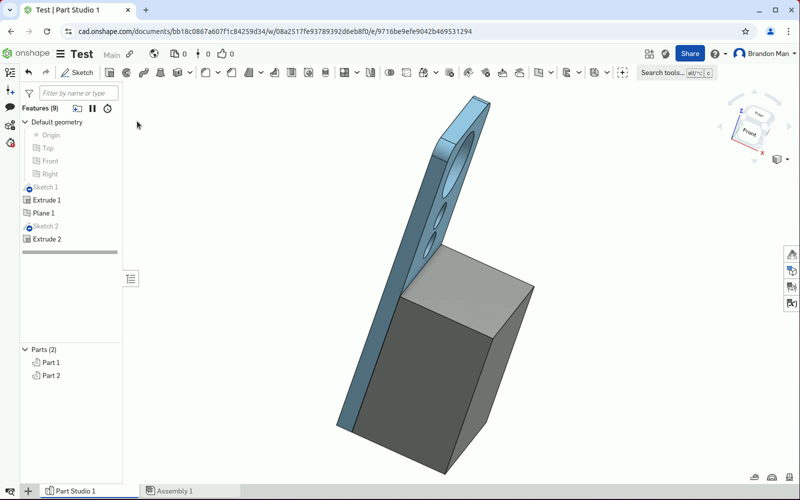
key(down, 2)
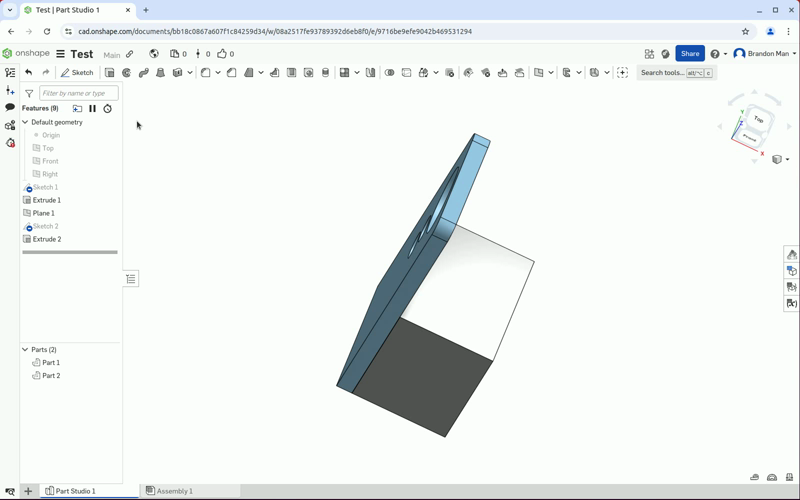
key(up, 2)
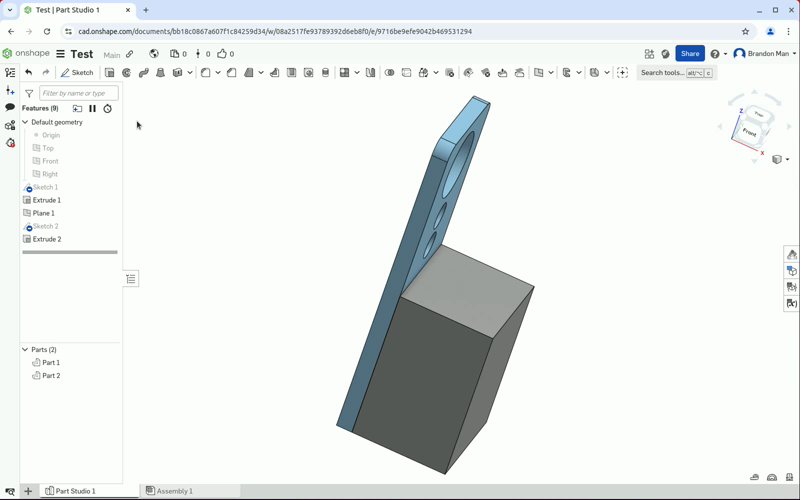
key(left, 2)
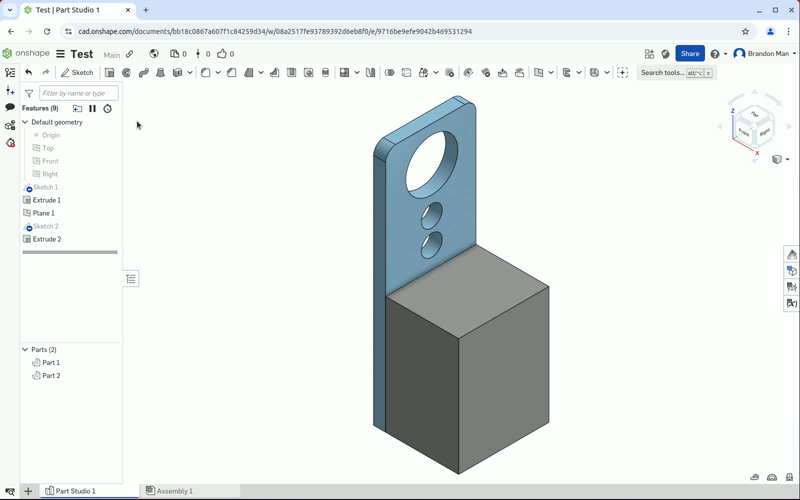
mouse_move(73, 189)
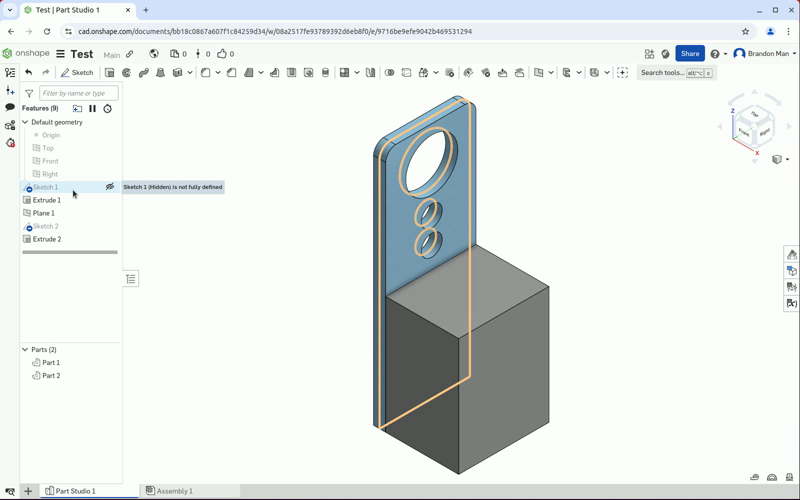
click(73, 189)